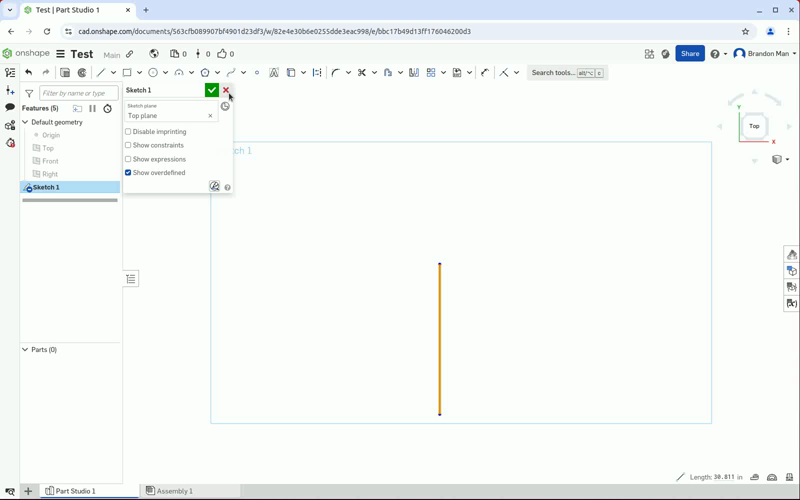
key(shift+h)
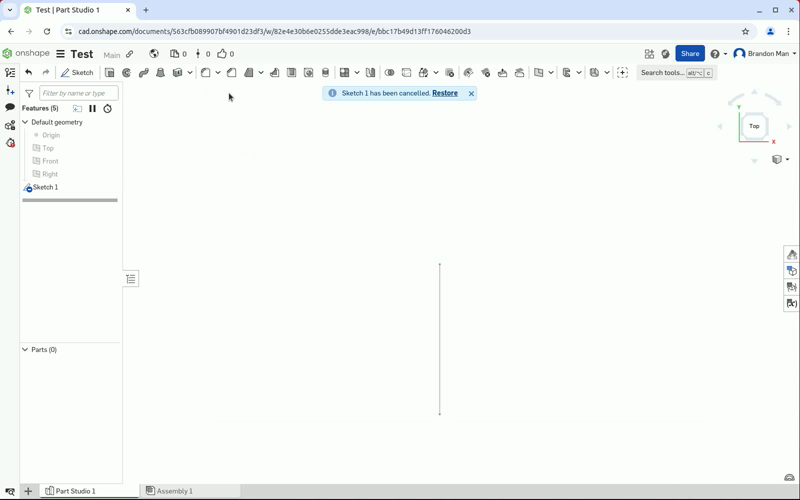
key(shift+s)
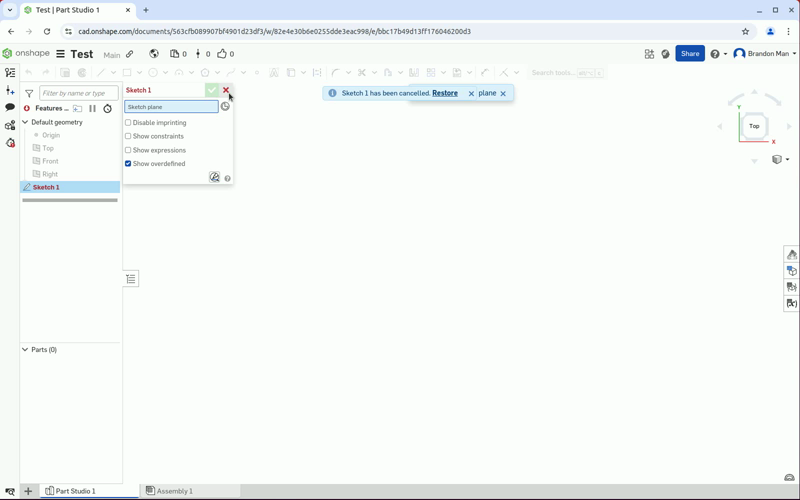
mouse_move(73, 150)
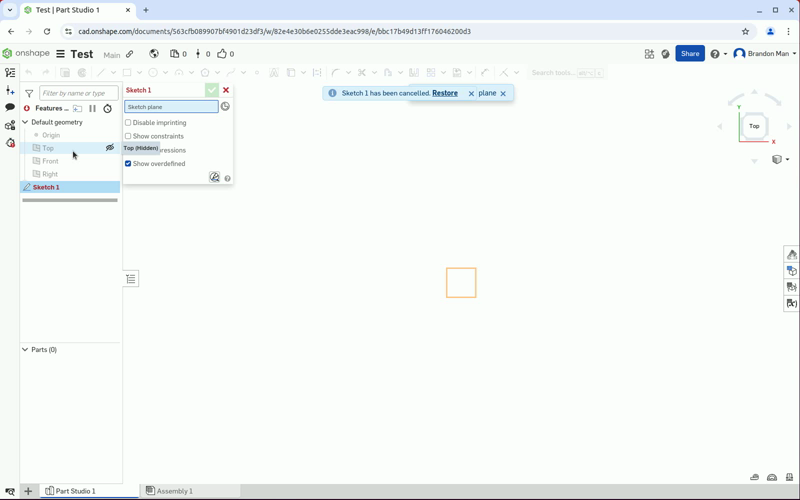
click(73, 150)
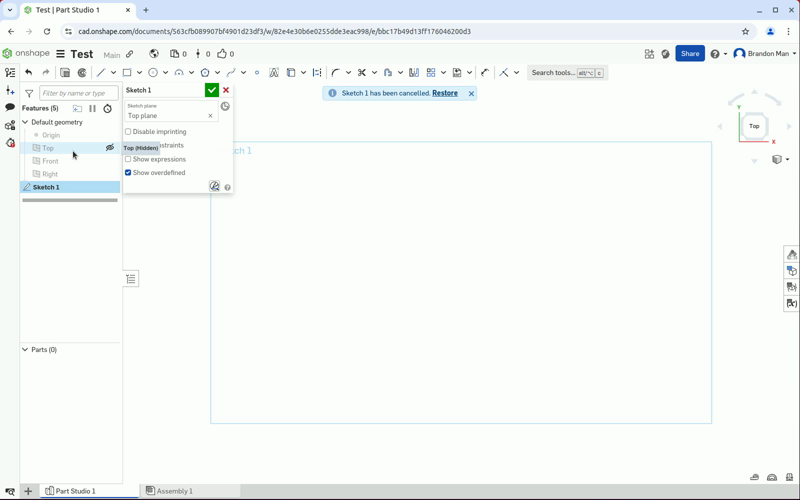
mouse_move(73, 352)
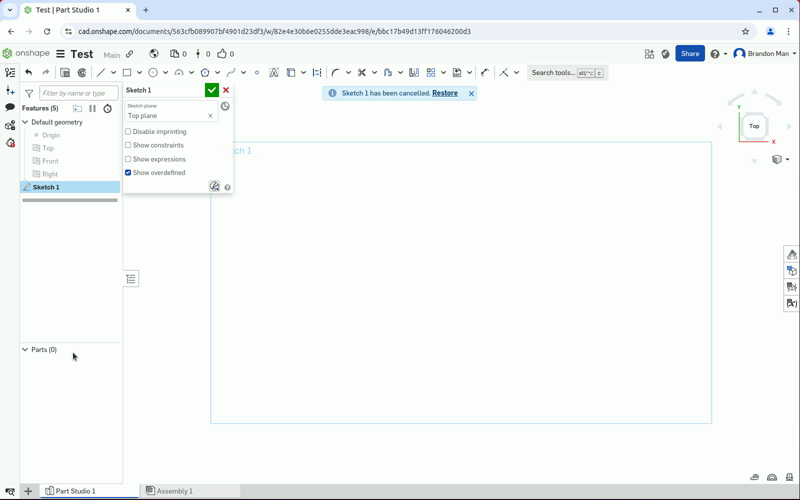
key(y)
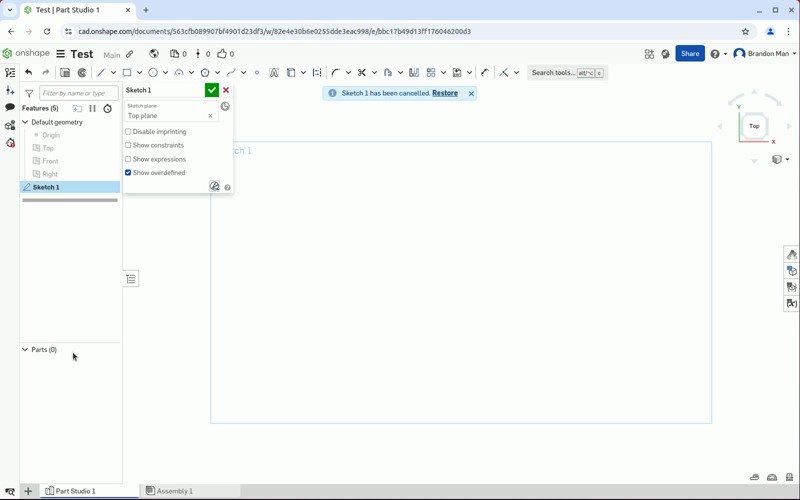
key(l)
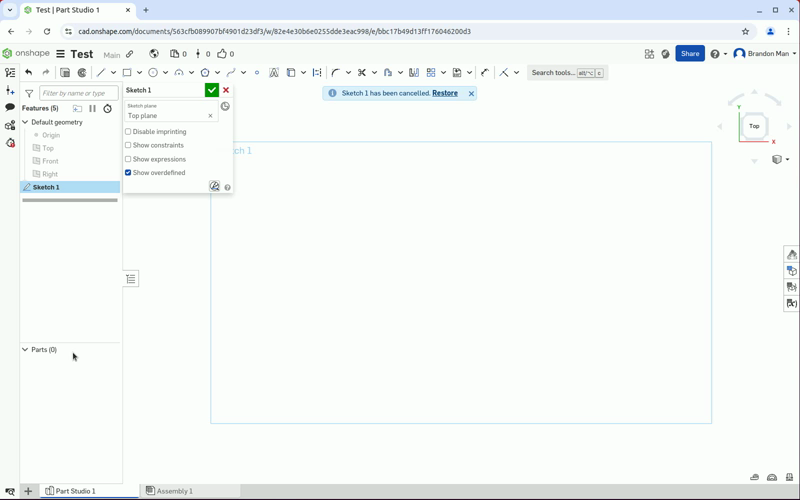
key_down(shift)
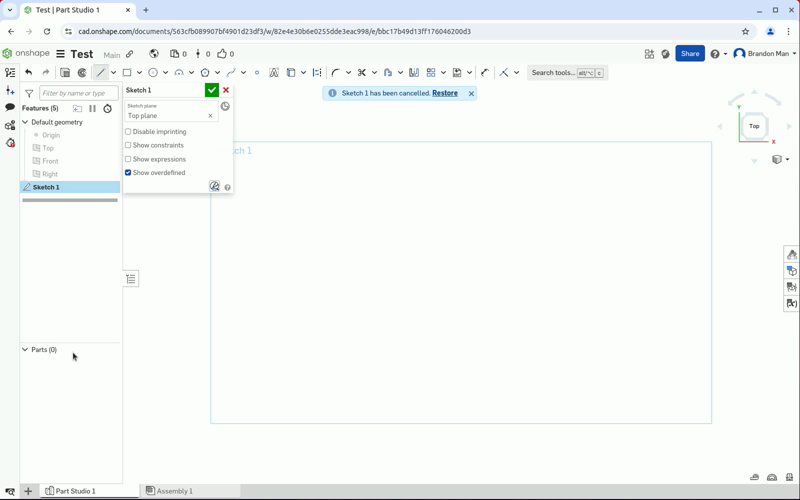
mouse_move(371, 380)
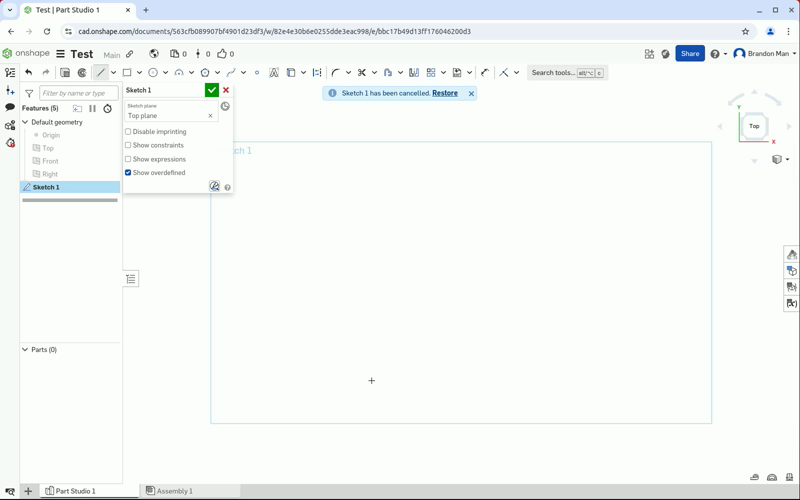
click(371, 380)
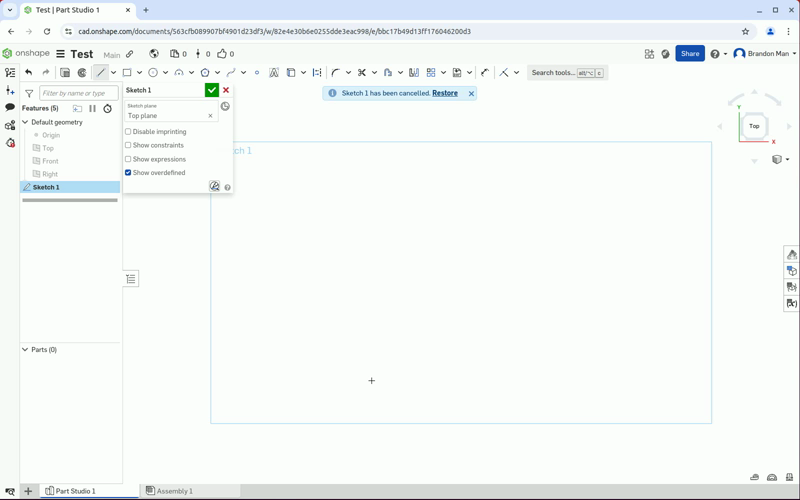
key_up(shift)
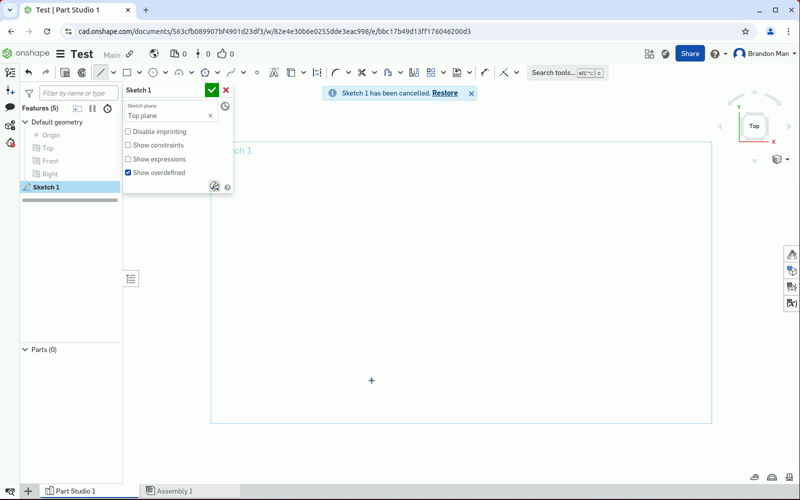
key_down(shift)
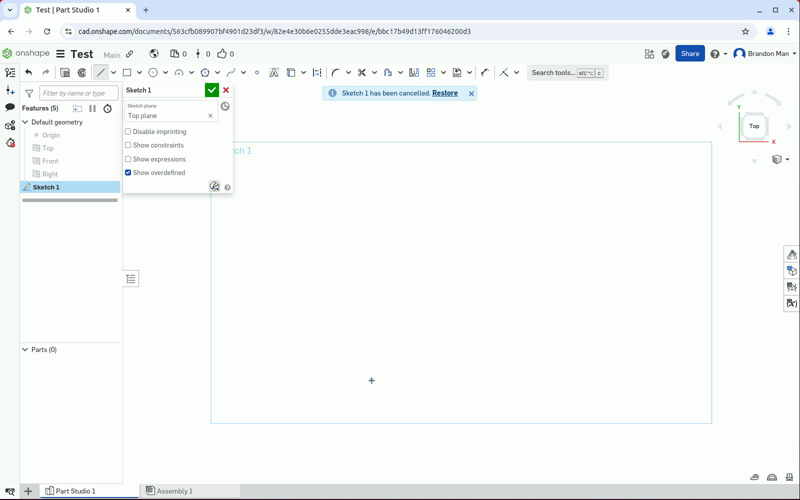
mouse_move(471, 380)
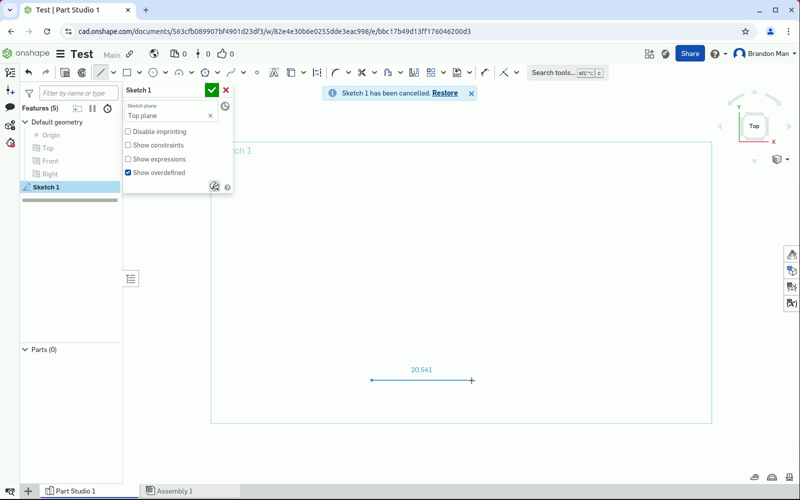
click(471, 380)
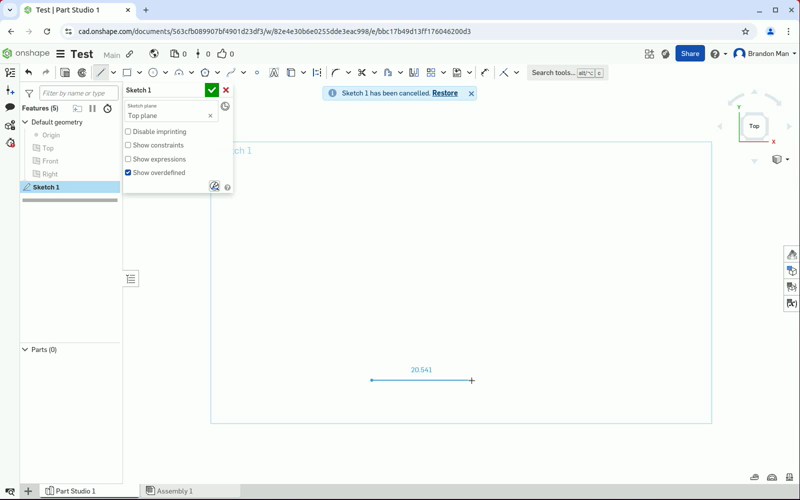
key_up(shift)
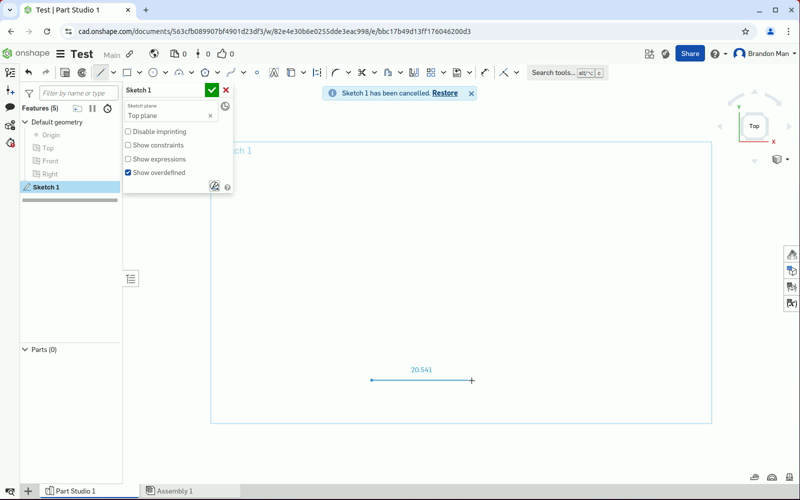
key_down(shift)
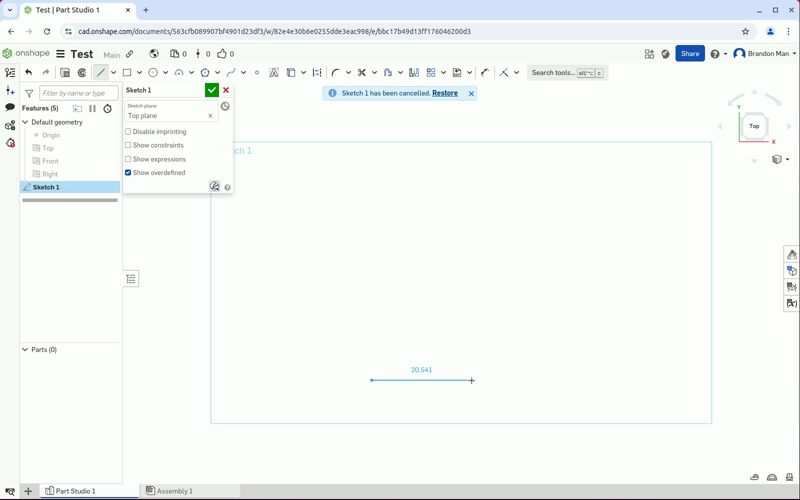
mouse_move(471, 186)
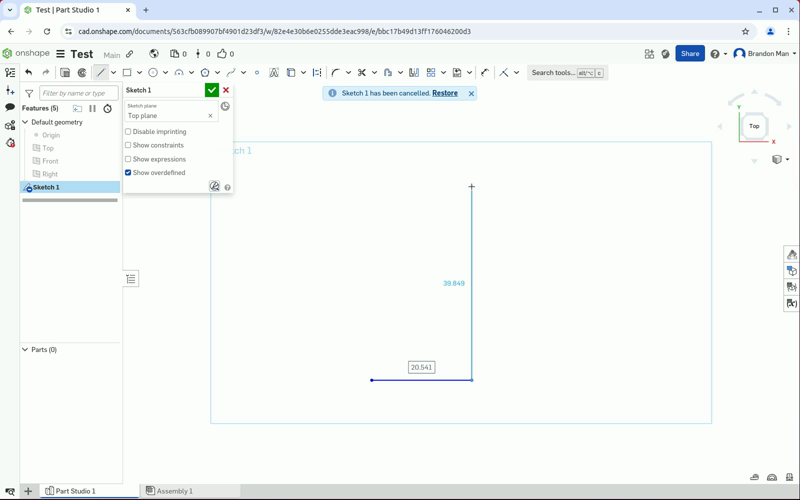
click(471, 186)
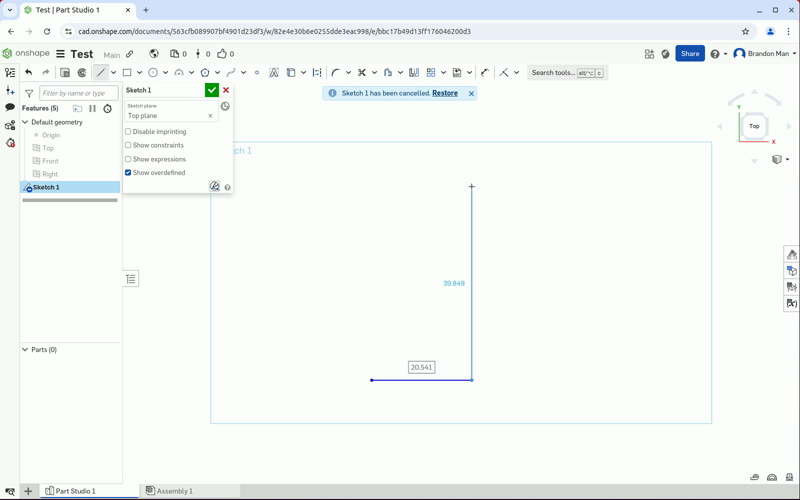
key_up(shift)
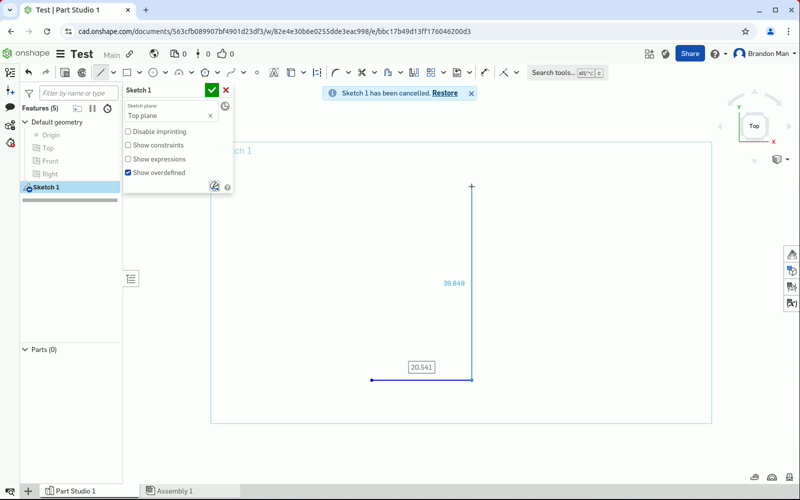
key_down(shift)
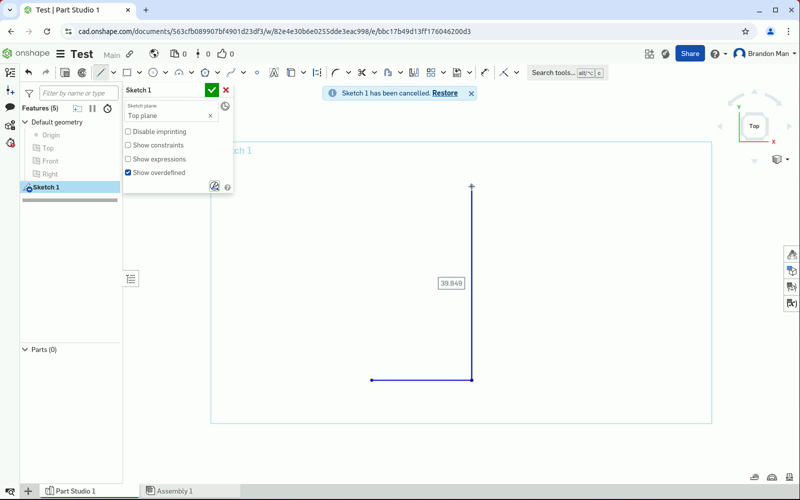
mouse_move(371, 186)
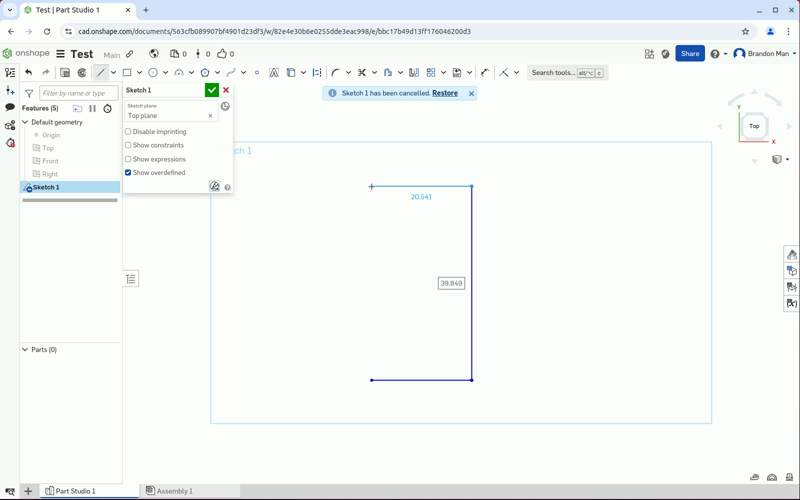
click(371, 186)
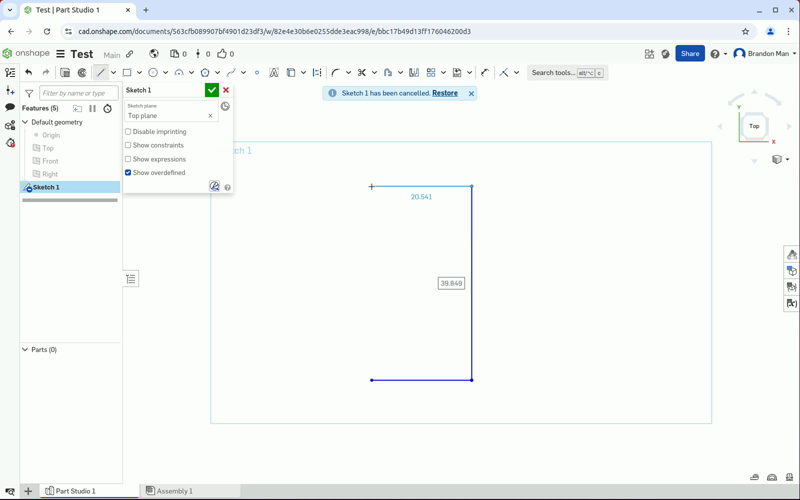
key_up(shift)
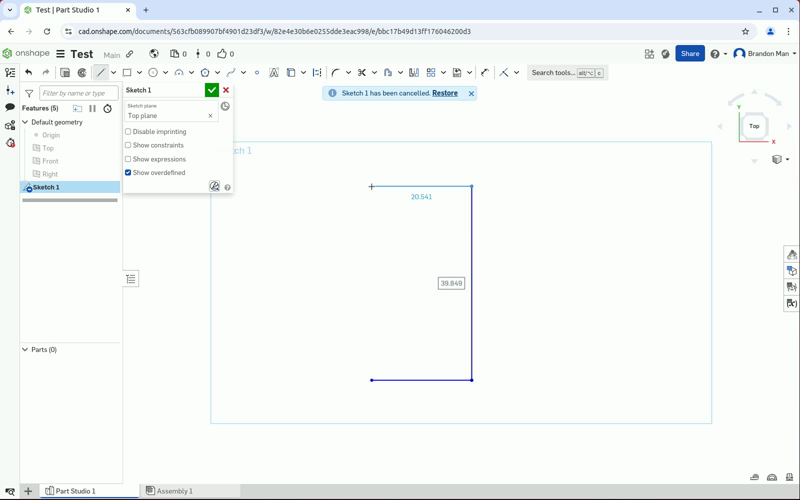
key_down(shift)
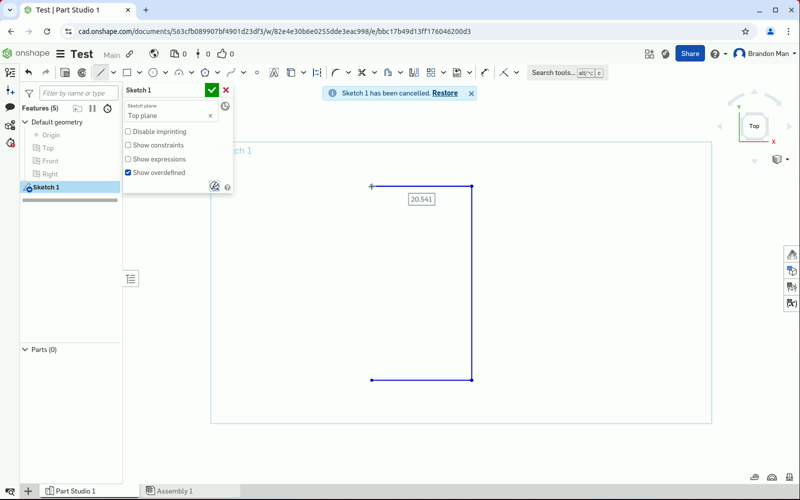
mouse_move(371, 380)
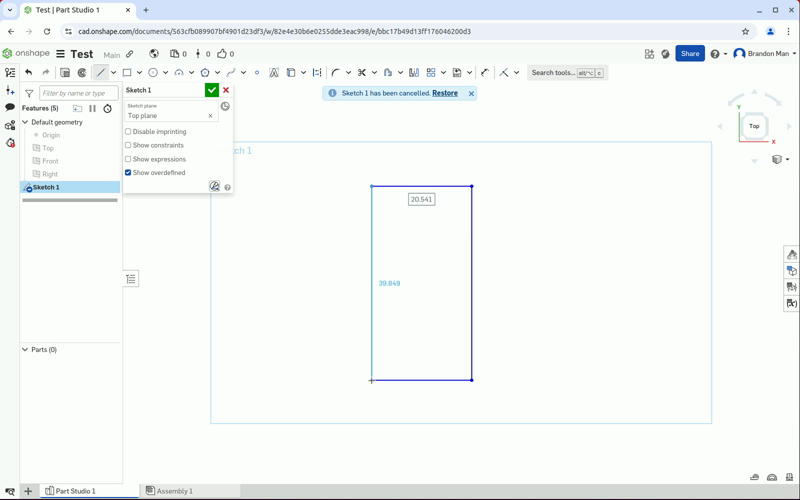
key_up(shift)
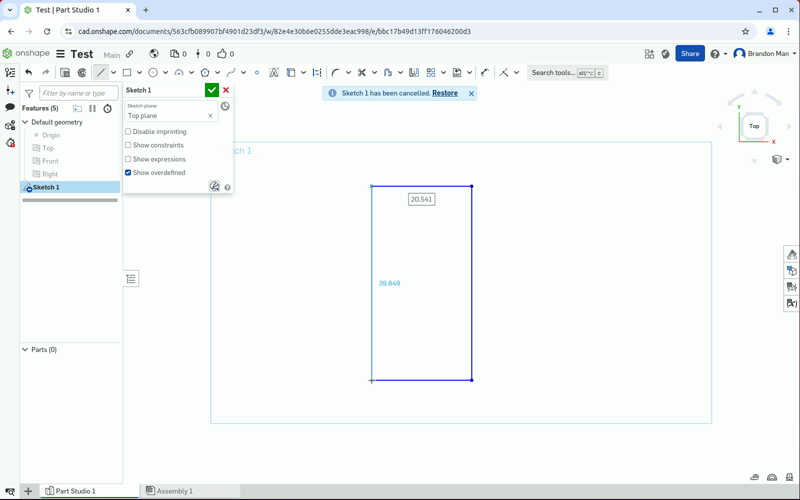
click(371, 380)
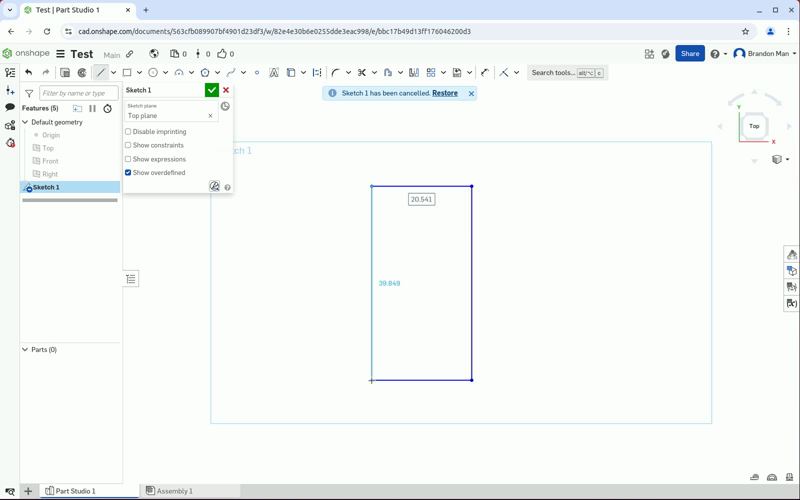
key(esc)
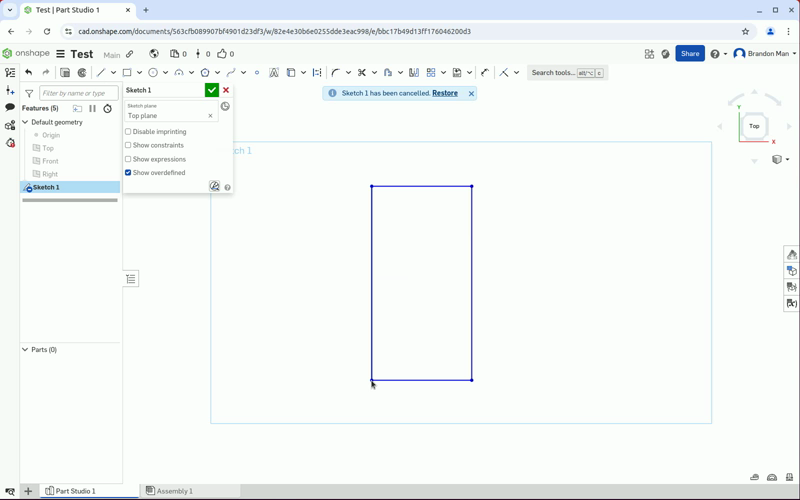
mouse_move(446, 320)
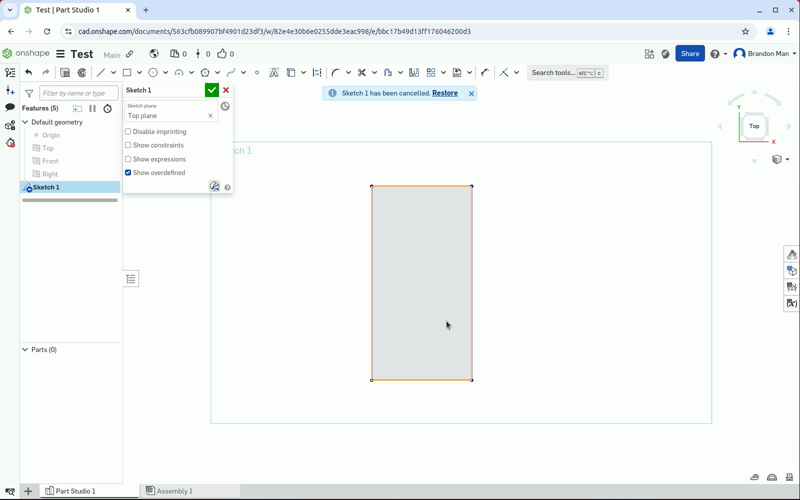
click(446, 320)
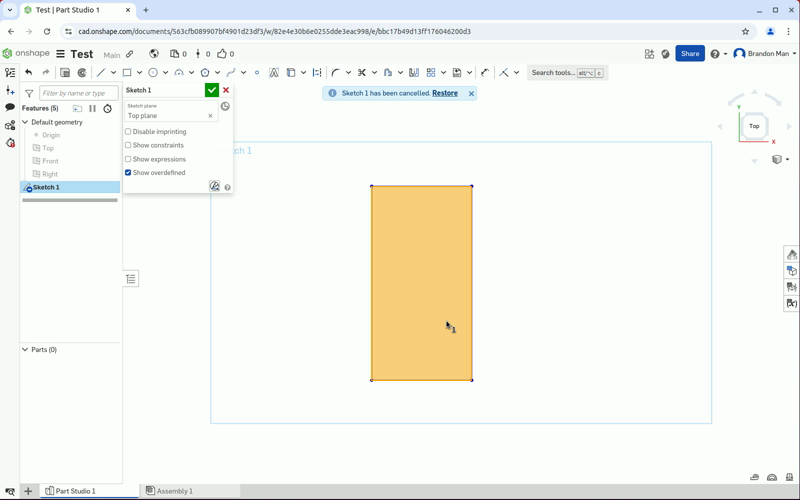
mouse_move(73, 352)
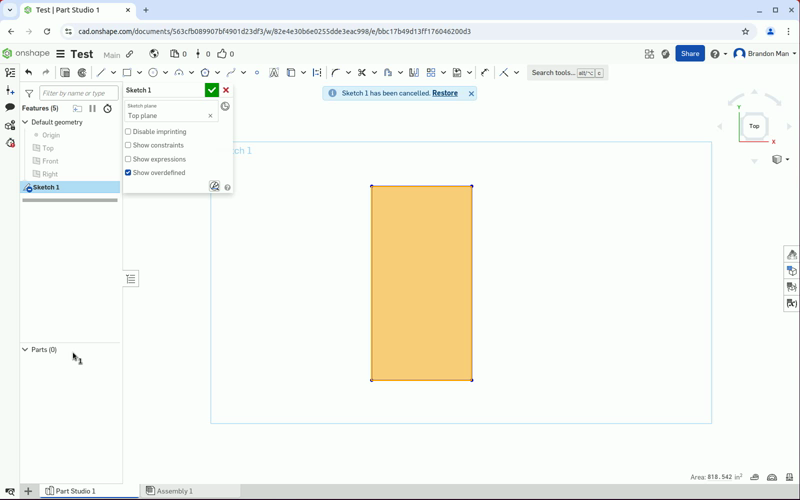
key(shift+y)
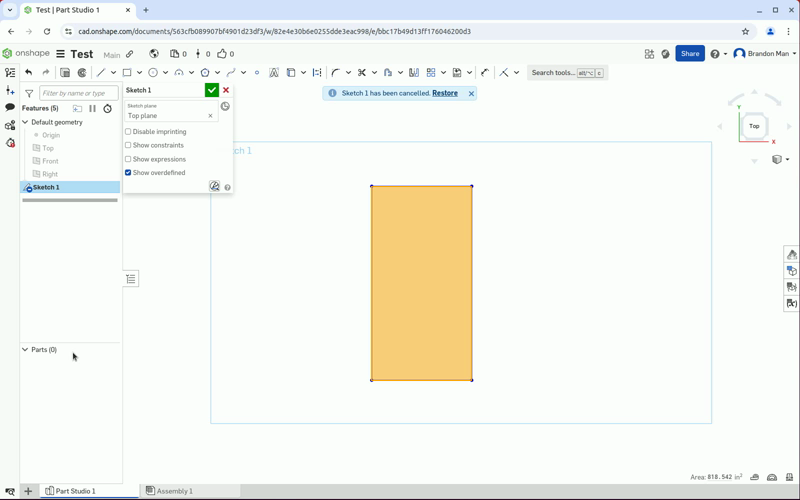
key(shift+e)
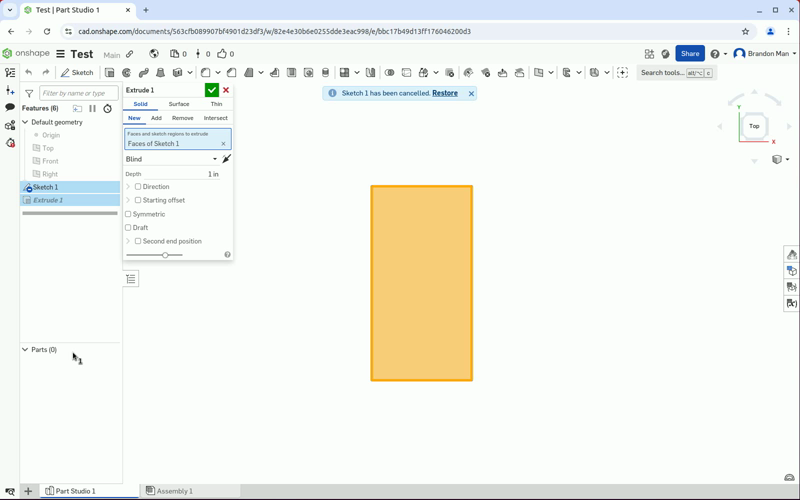
mouse_move(143, 106)
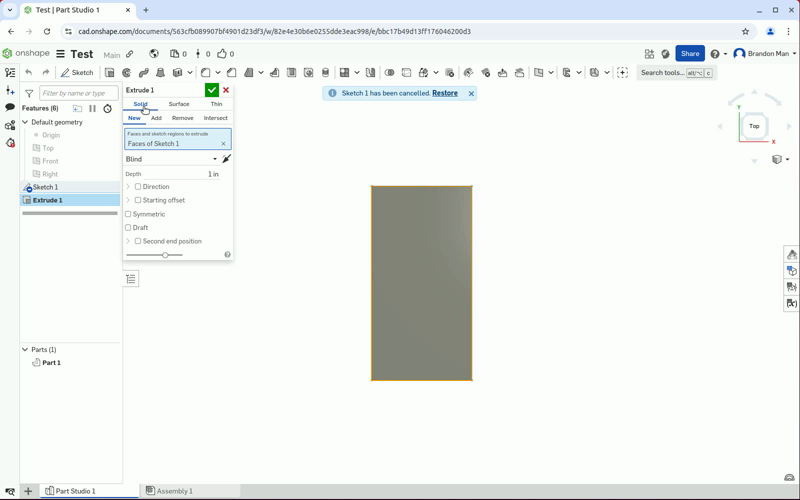
click(143, 106)
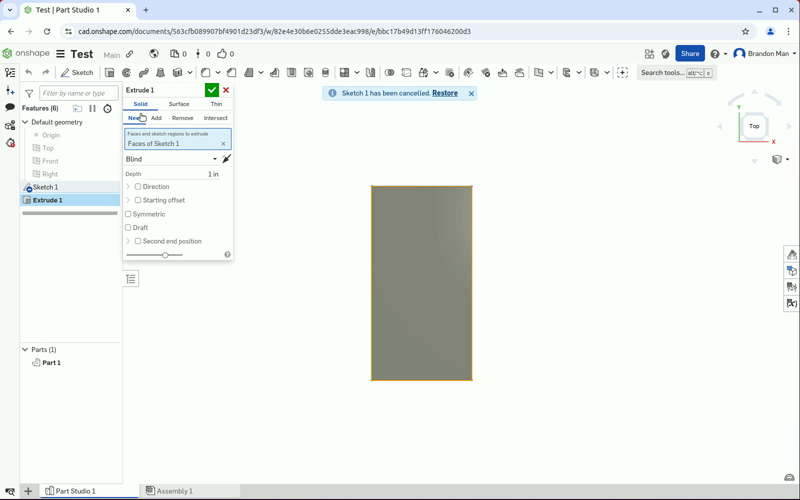
mouse_move(137, 120)
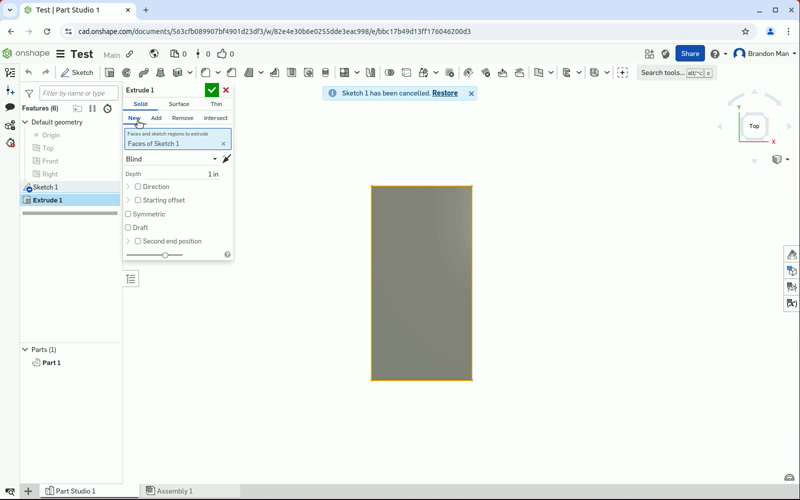
click(137, 120)
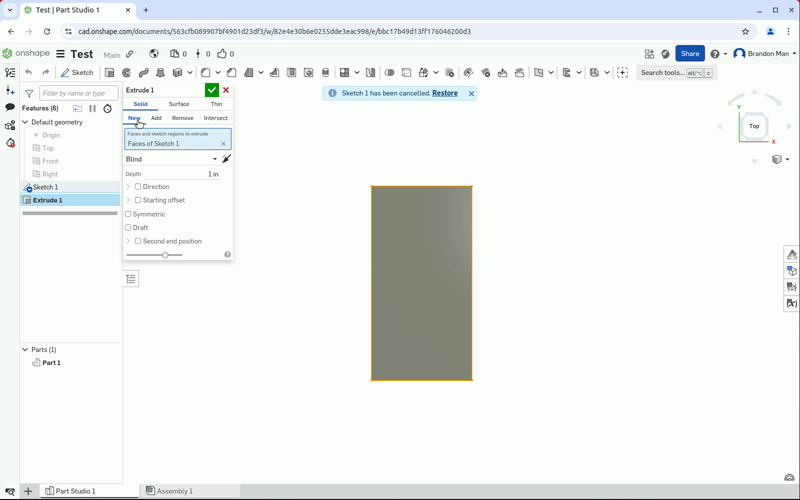
key(tab, 4)
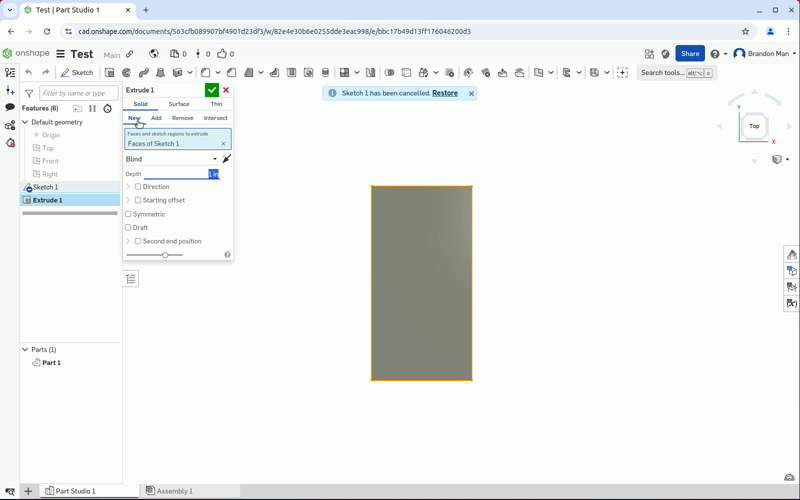
text(23.108)
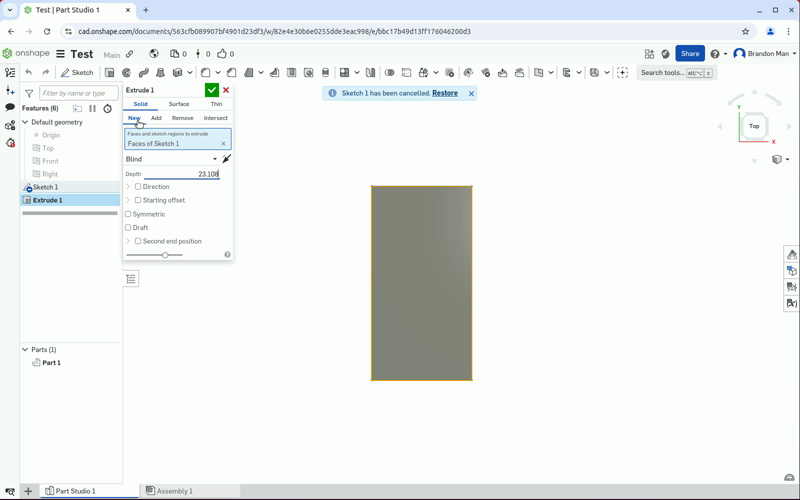
key(enter)
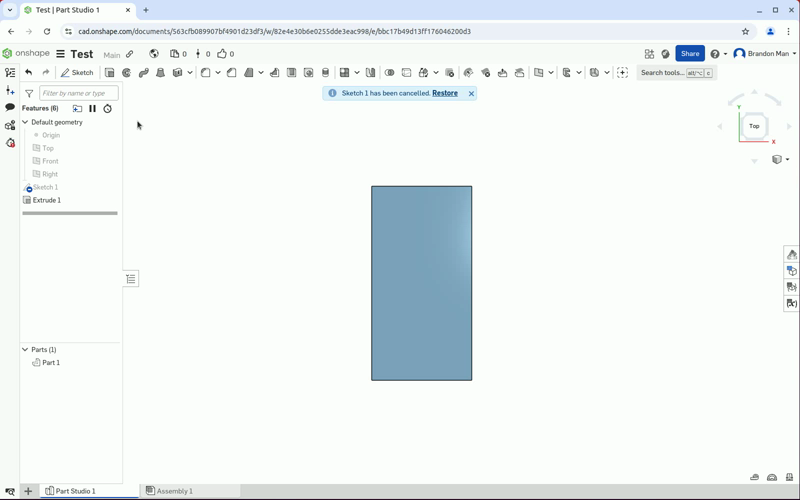
key(shift+h)
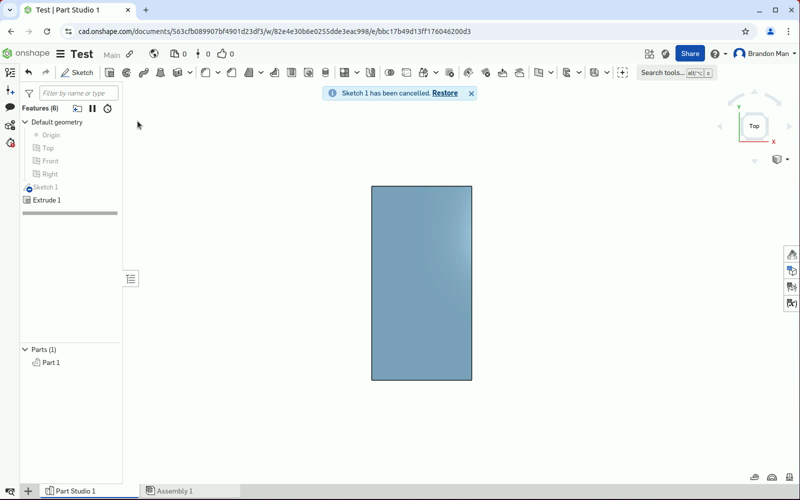
key(shift+h)
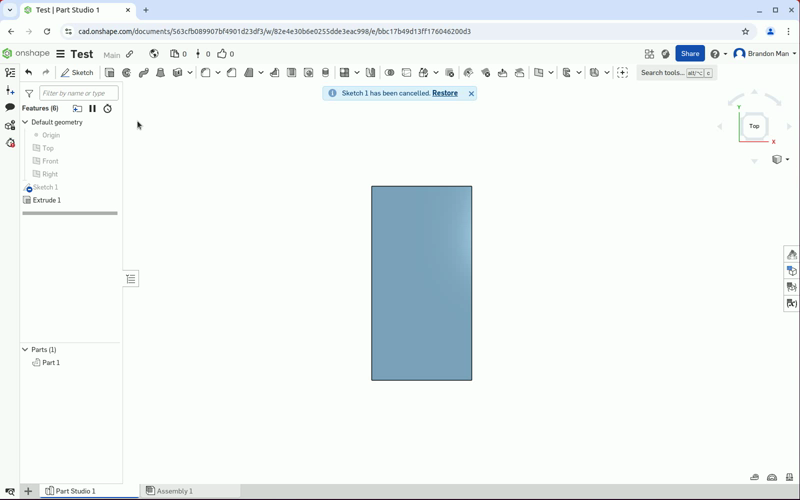
mouse_move(73, 189)
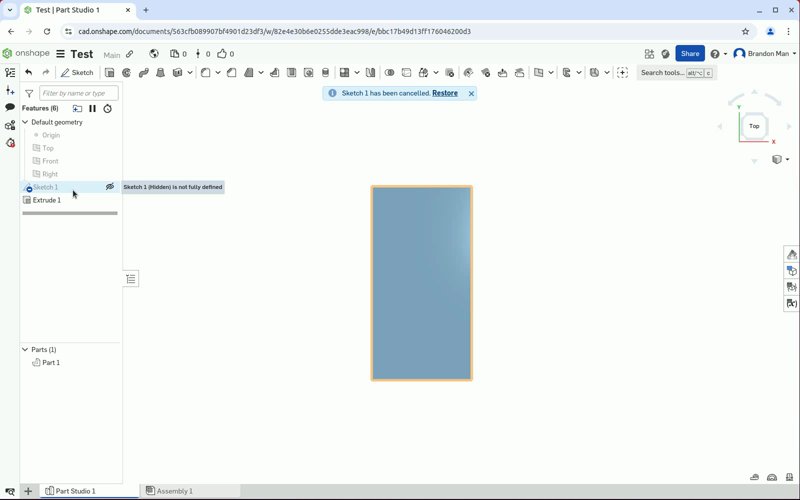
click(73, 189)
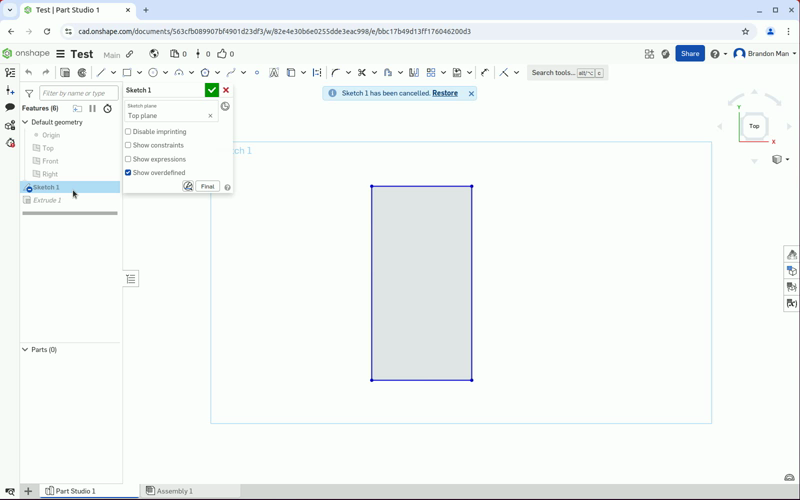
mouse_move(229, 92)
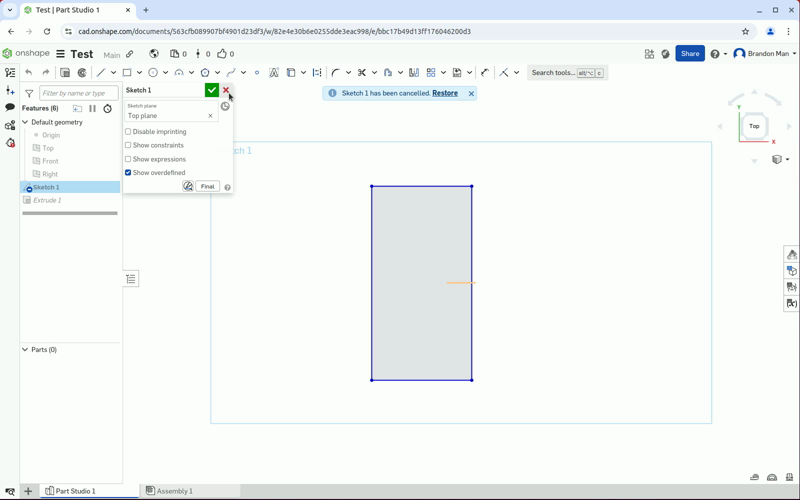
click(229, 92)
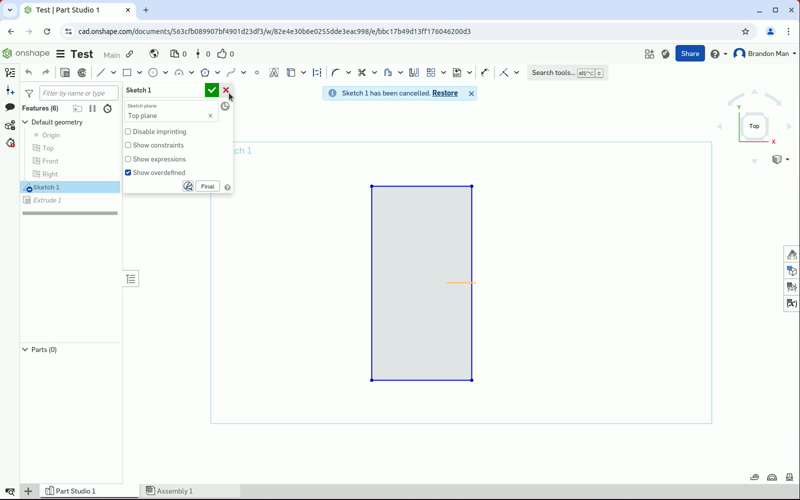
key(shift+s)
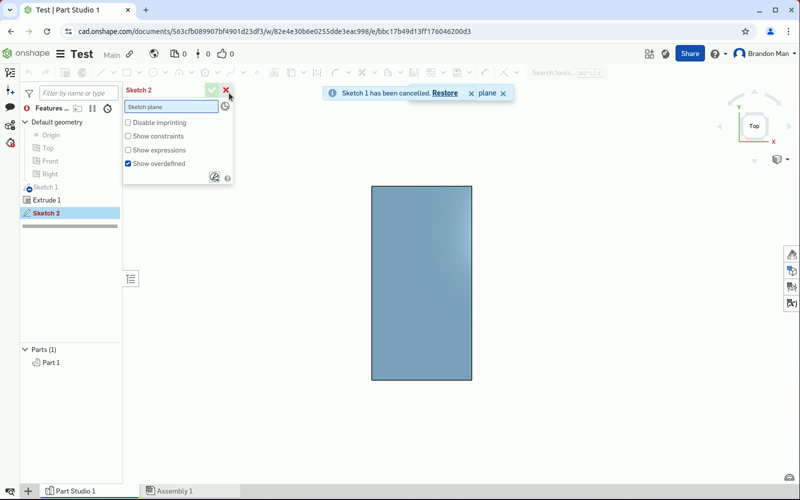
mouse_move(73, 150)
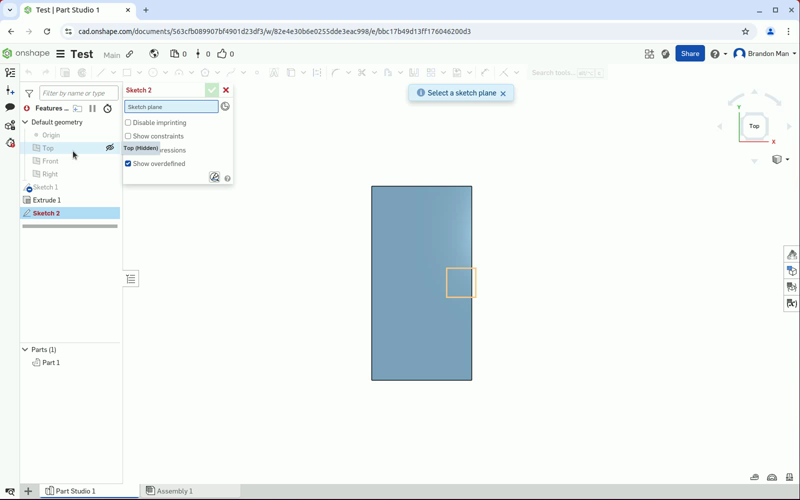
click(73, 150)
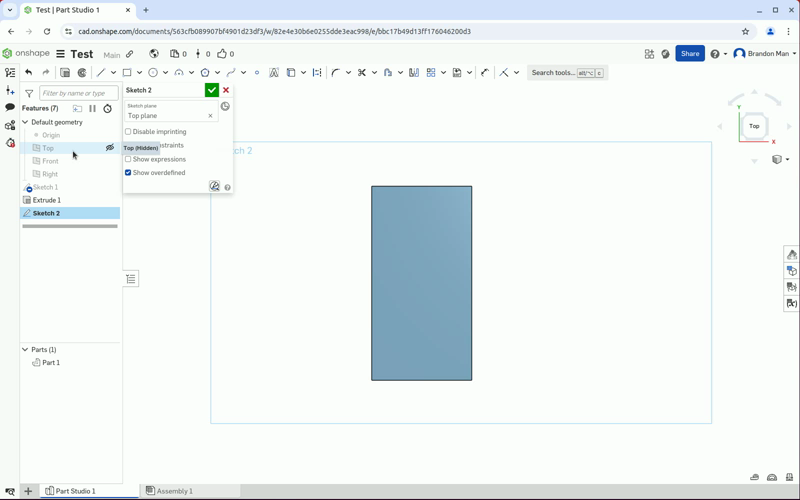
mouse_move(73, 352)
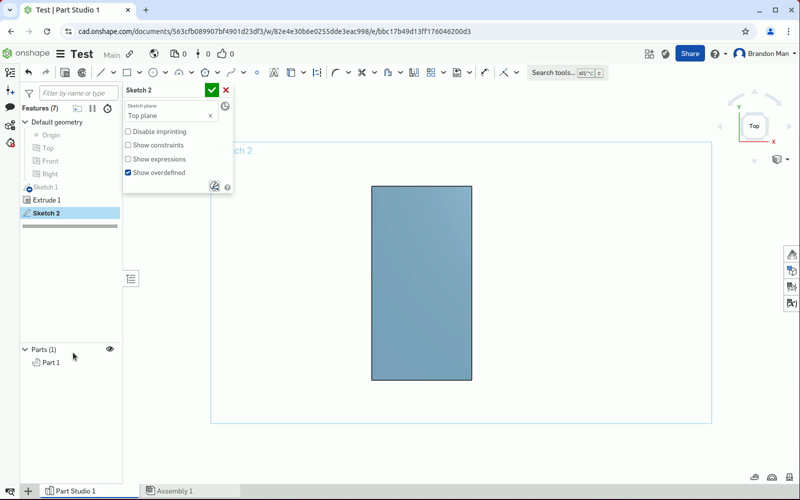
key(y)
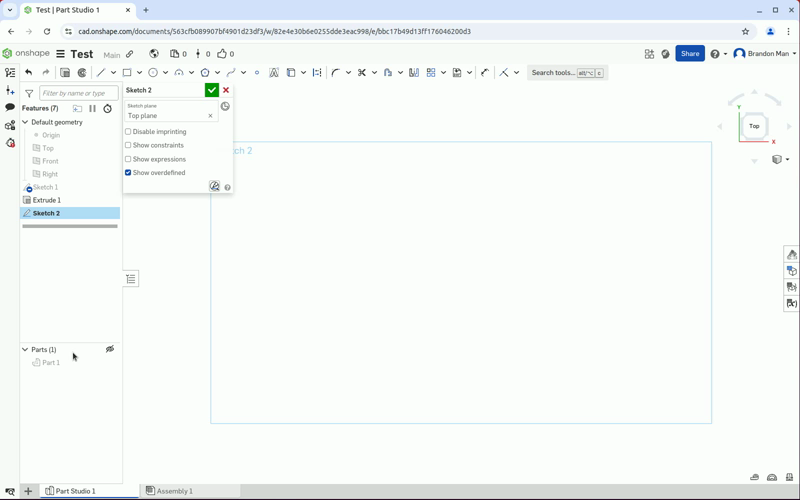
key(l)
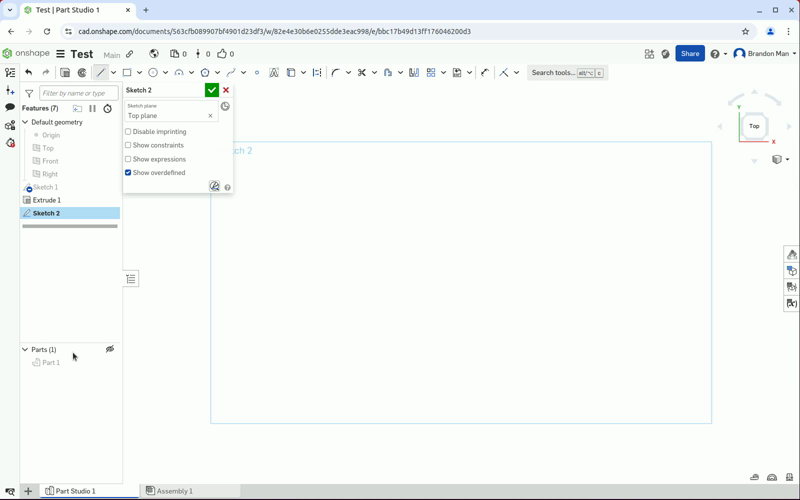
key_down(shift)
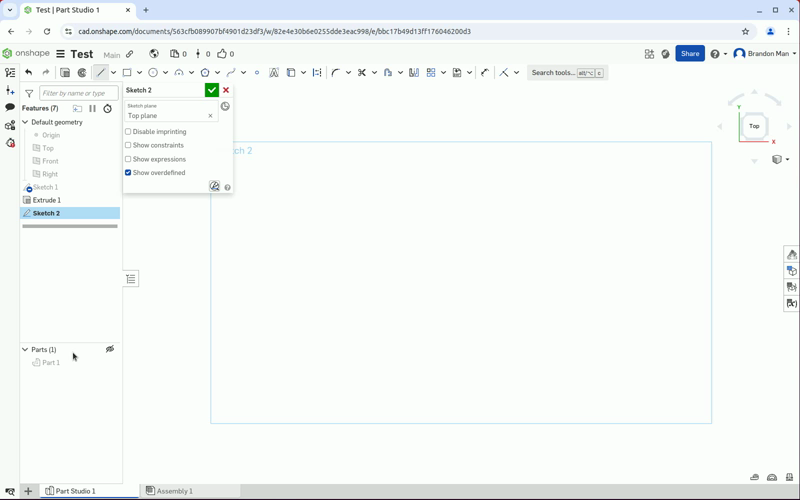
mouse_move(371, 380)
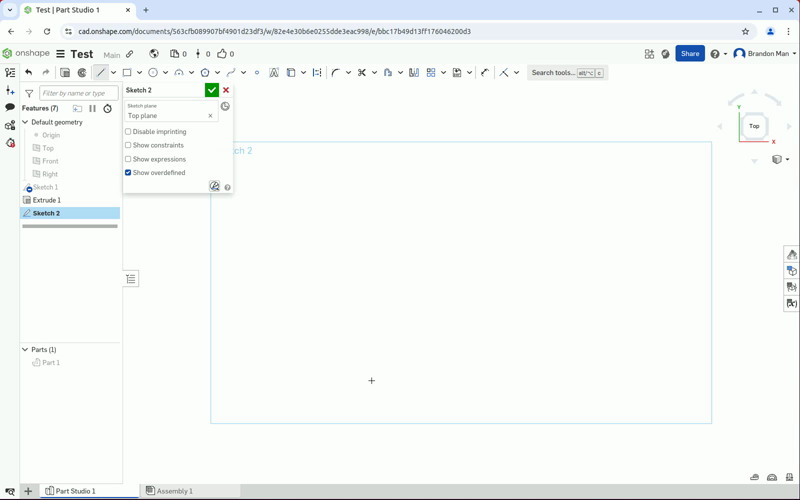
click(371, 380)
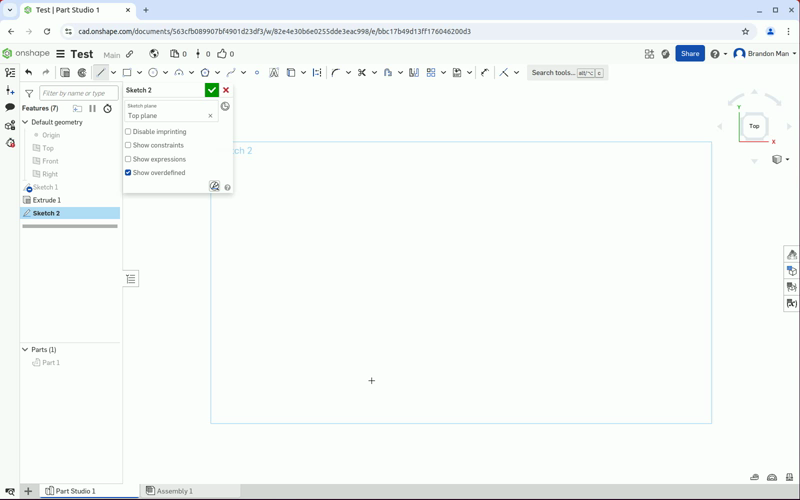
key_up(shift)
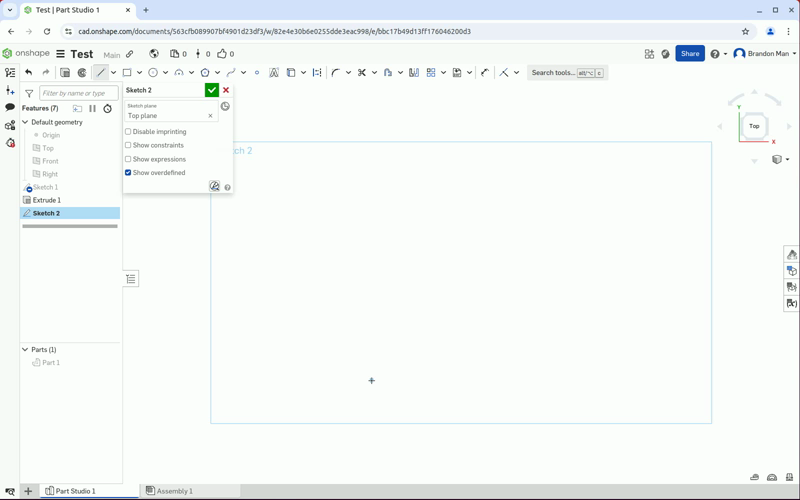
key_down(shift)
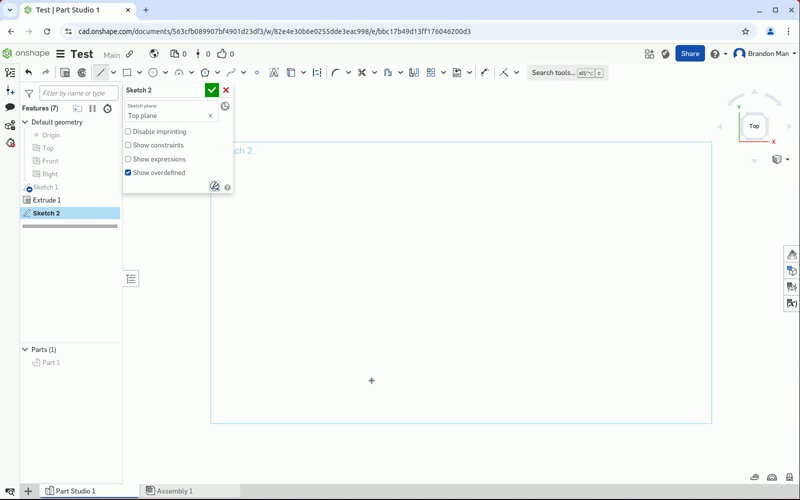
mouse_move(471, 380)
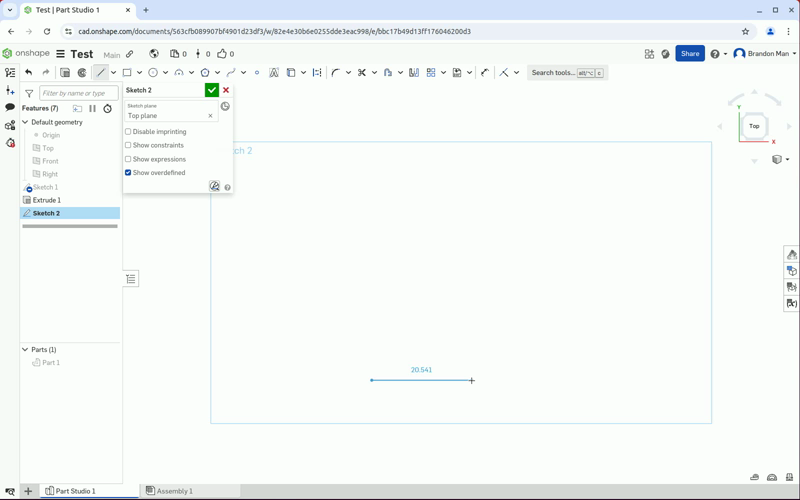
click(471, 380)
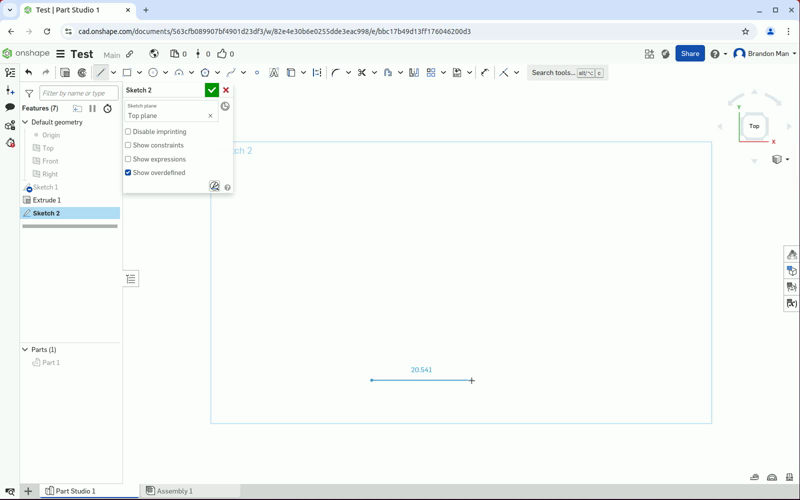
key_up(shift)
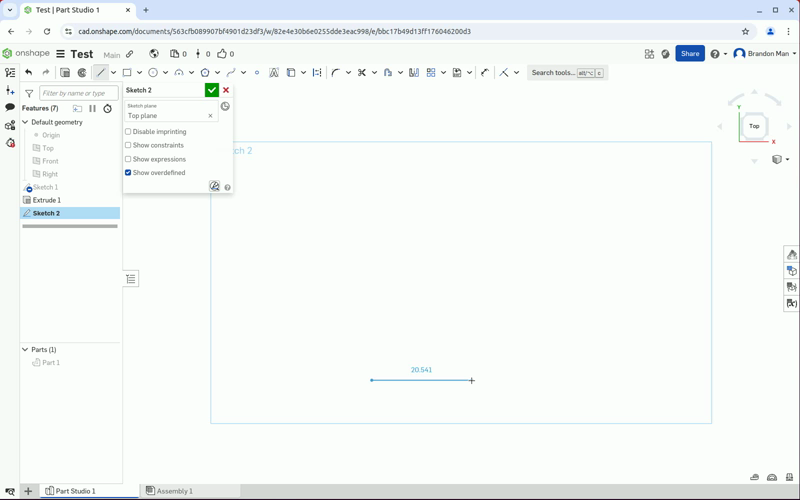
key_down(shift)
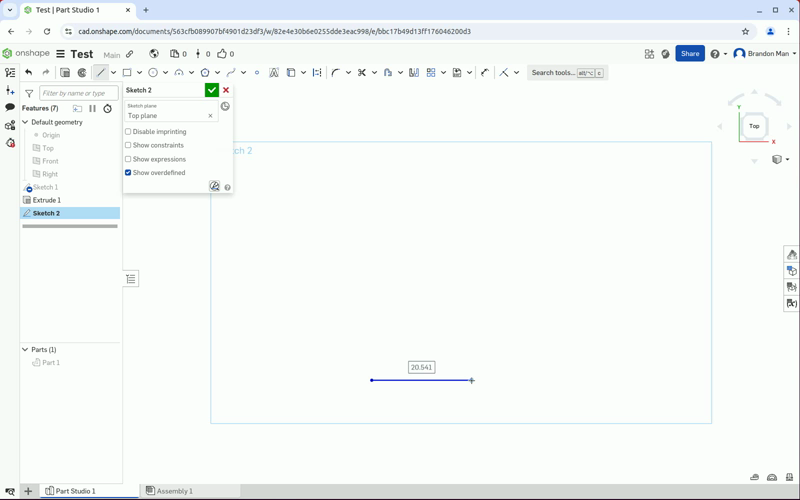
mouse_move(471, 186)
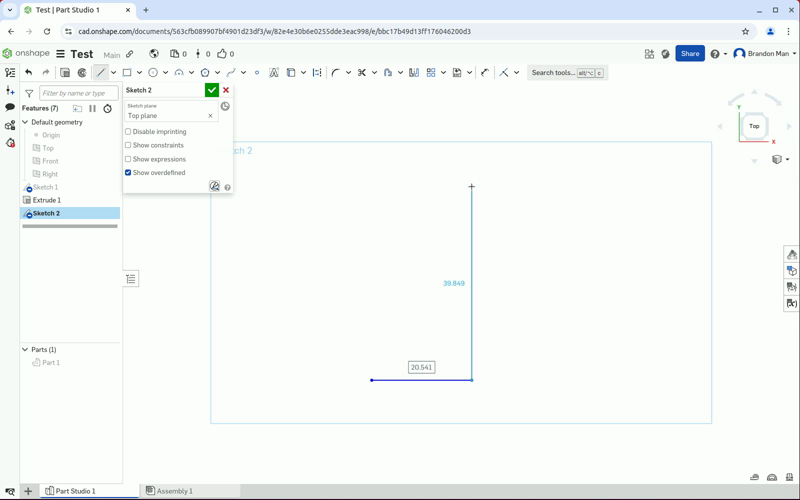
click(471, 186)
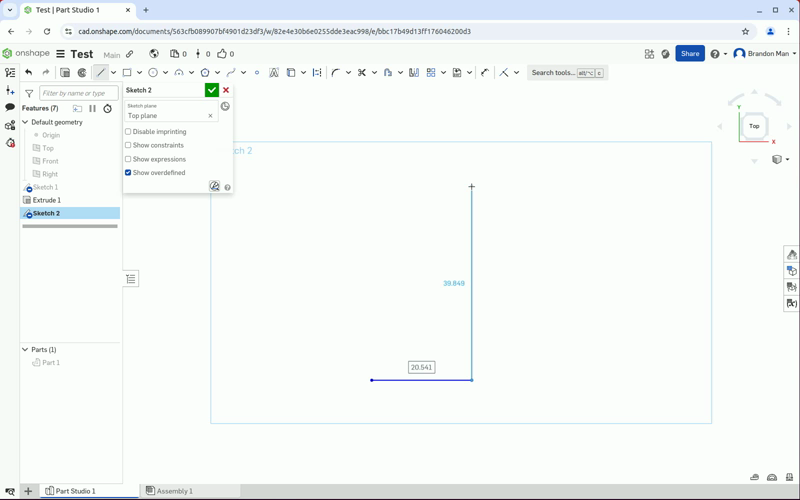
key_up(shift)
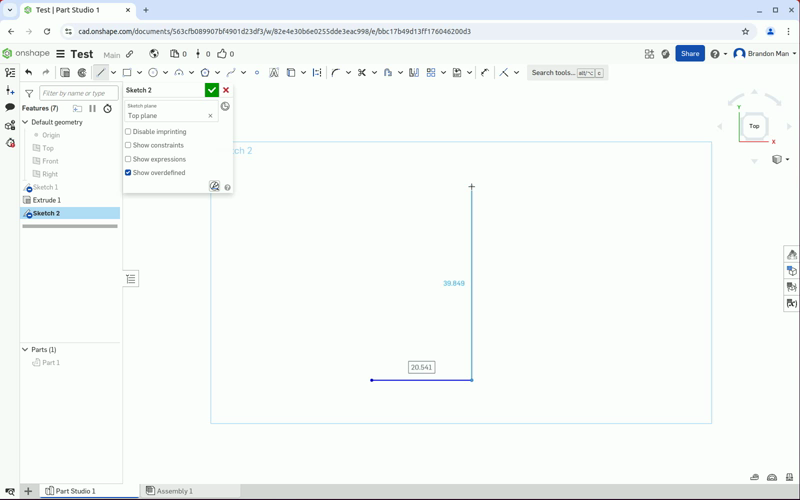
key_down(shift)
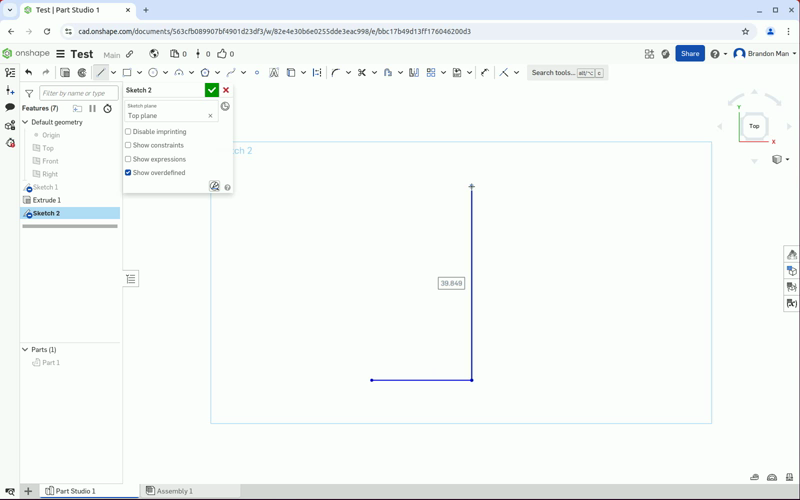
mouse_move(371, 186)
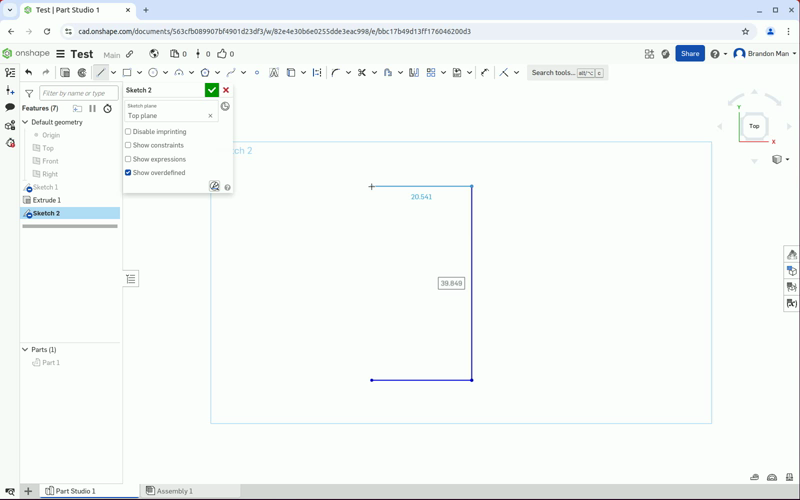
click(371, 186)
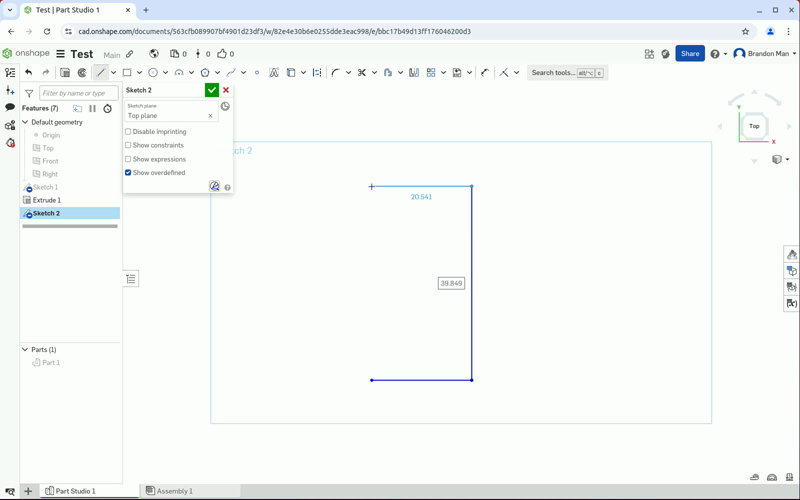
key_up(shift)
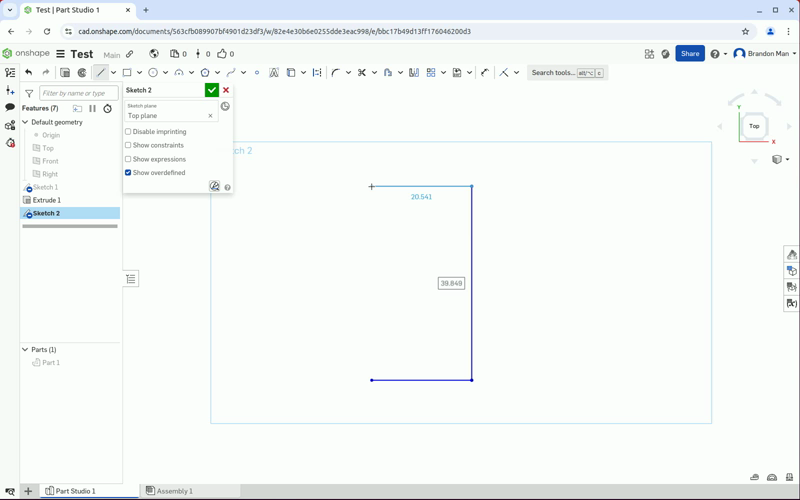
key_down(shift)
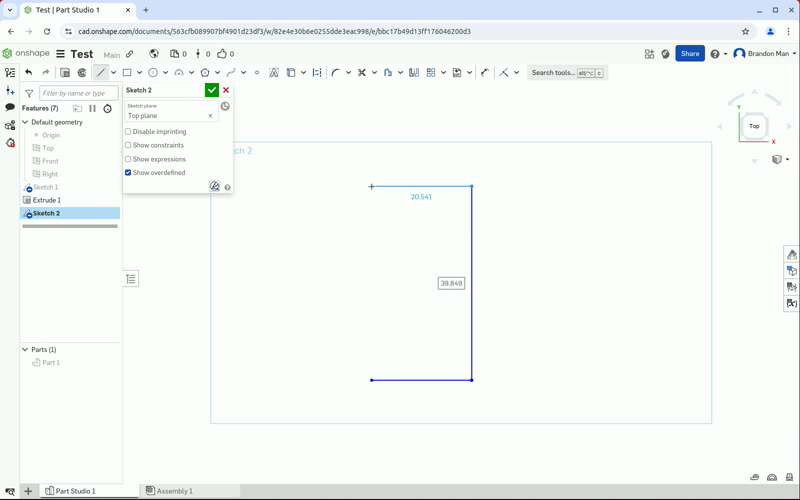
mouse_move(371, 380)
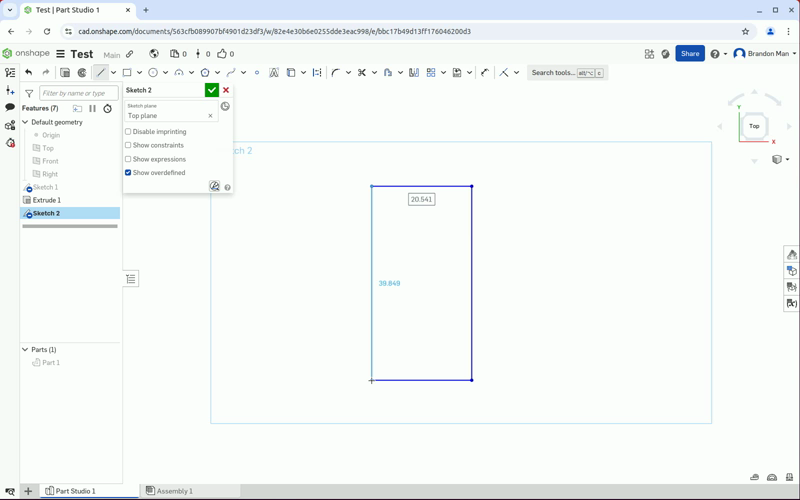
key_up(shift)
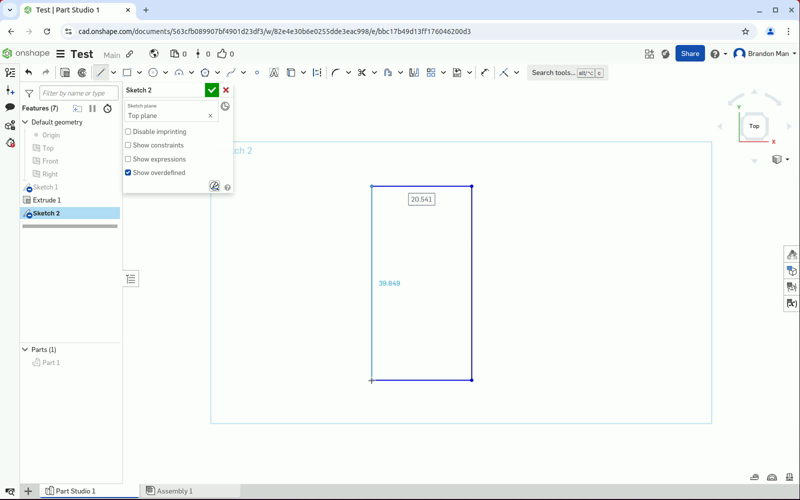
click(371, 380)
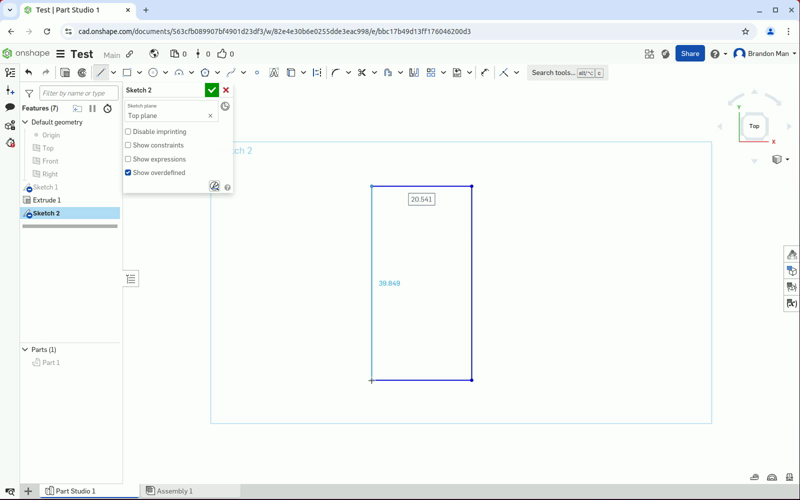
key(esc)
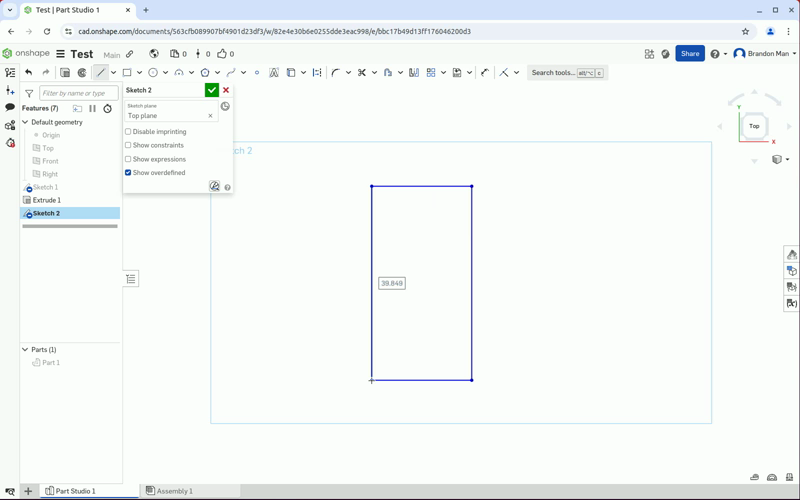
mouse_move(433, 249)
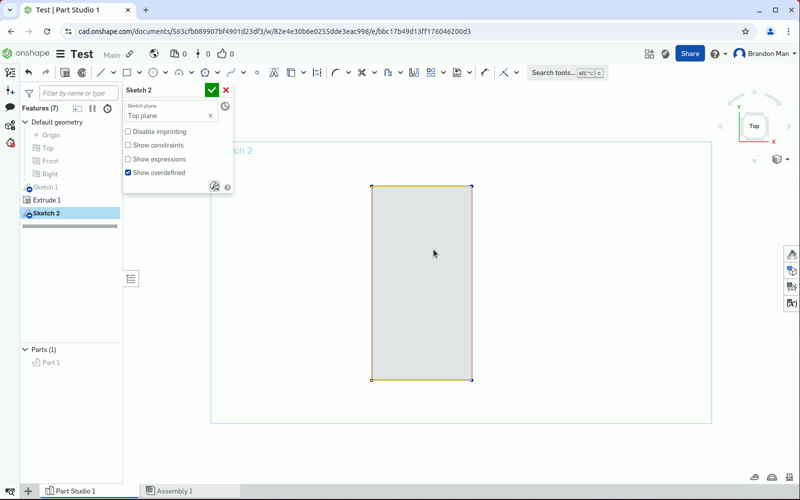
click(433, 249)
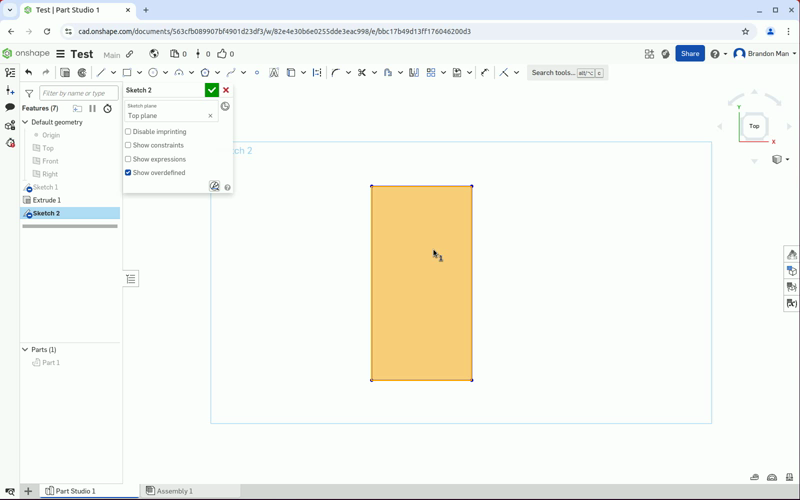
mouse_move(73, 352)
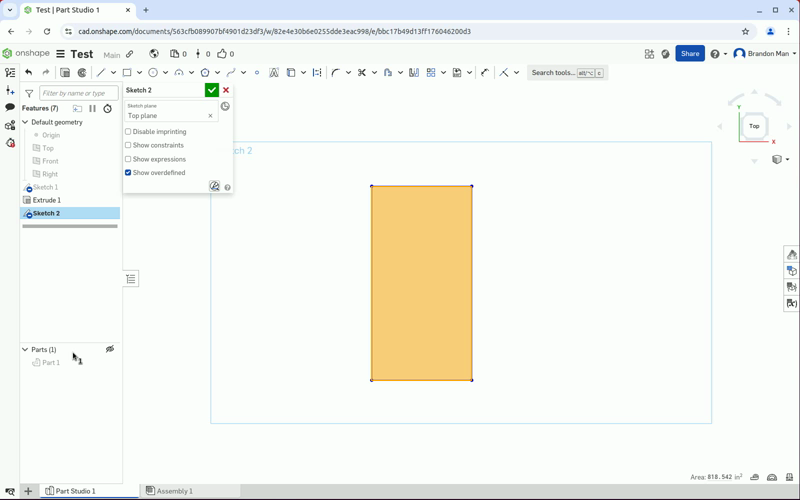
key(shift+y)
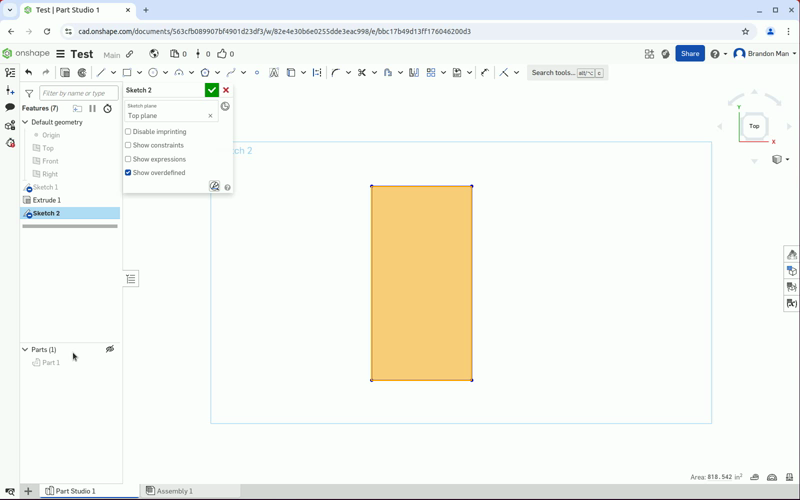
key(shift+e)
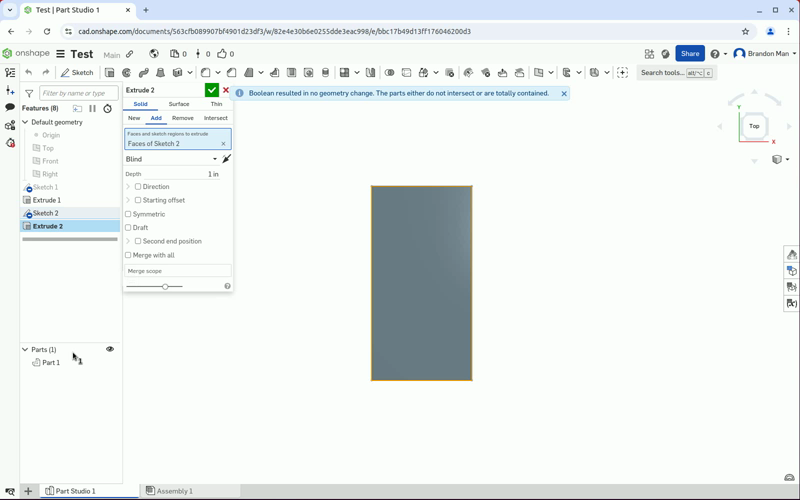
mouse_move(143, 106)
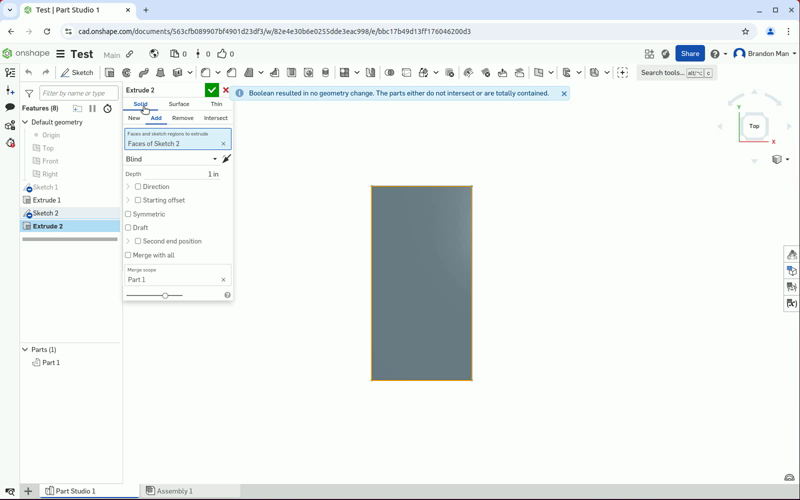
click(143, 106)
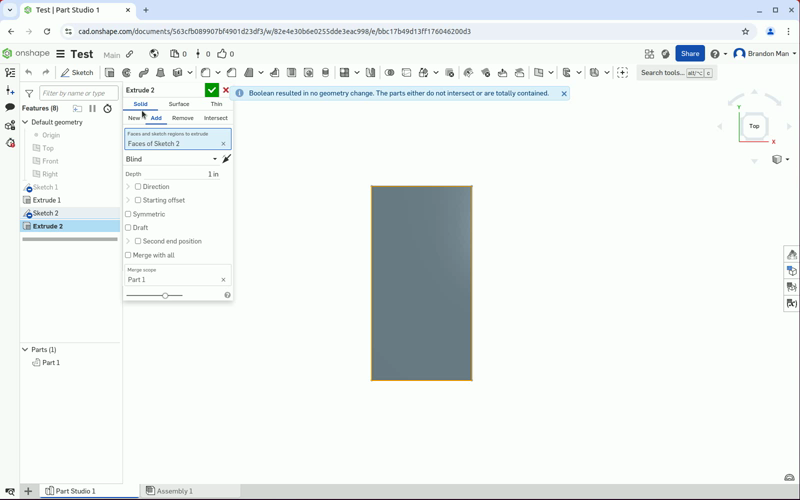
mouse_move(137, 120)
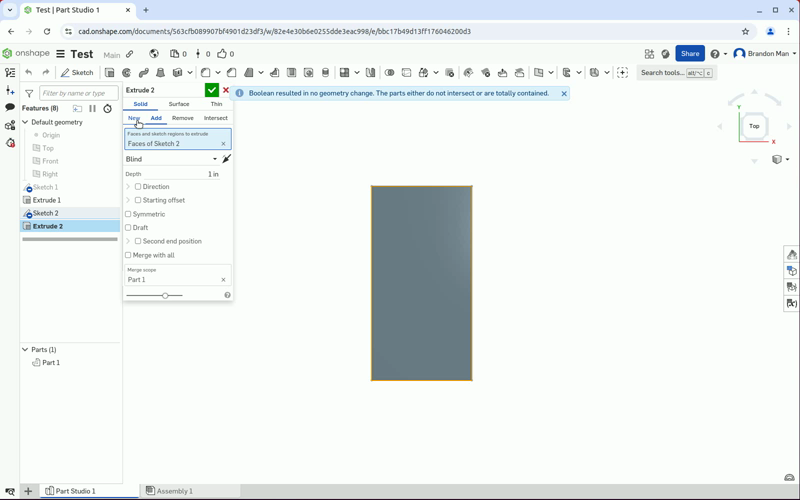
click(137, 120)
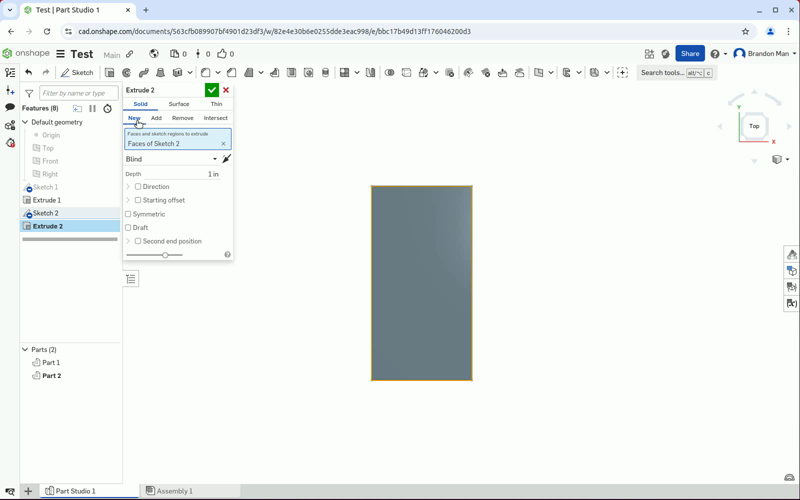
key(tab, 4)
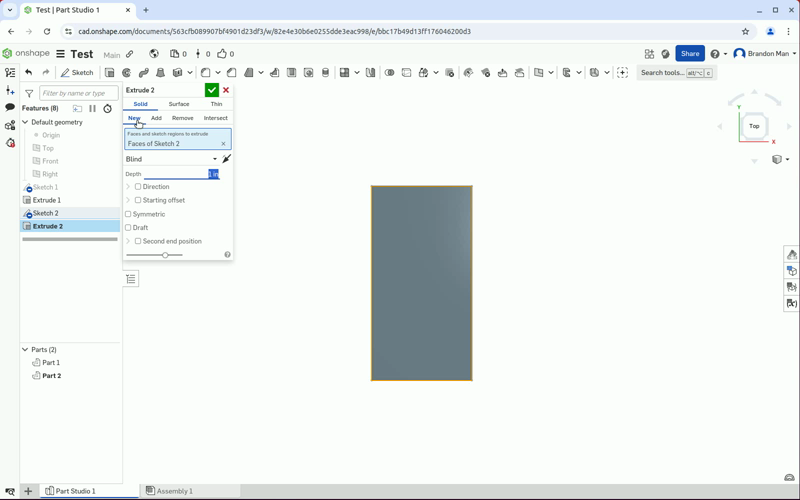
text(23.108)
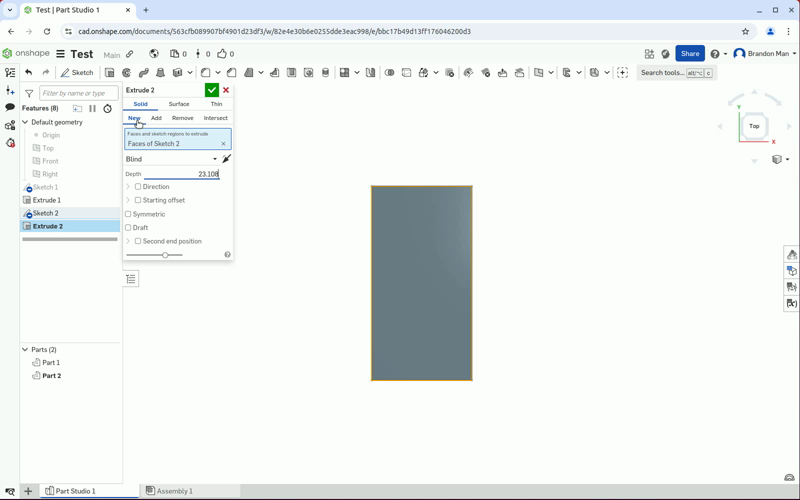
key(enter)
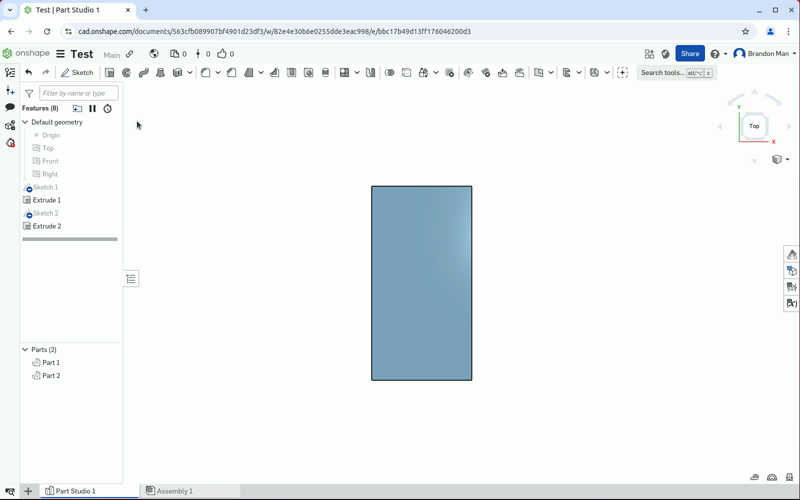
key(shift+h)
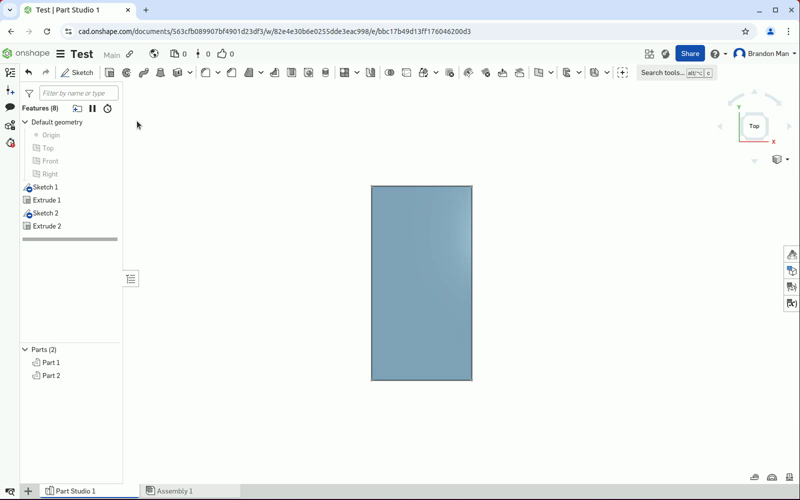
key(shift+h)
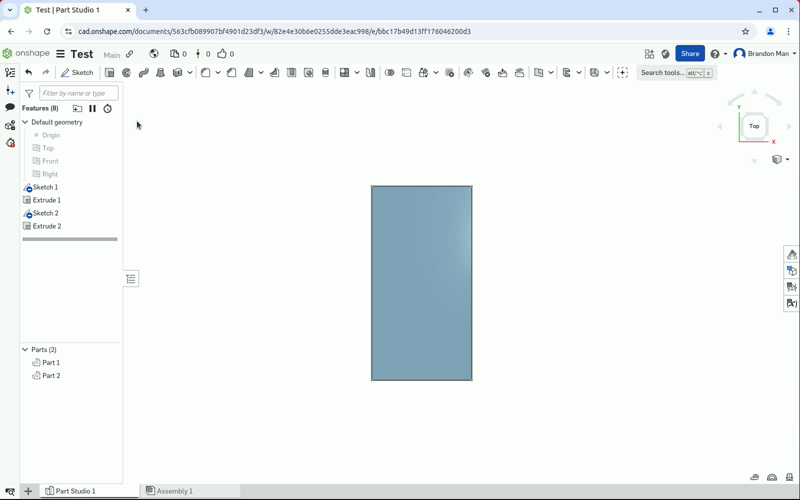
key(shift+7)
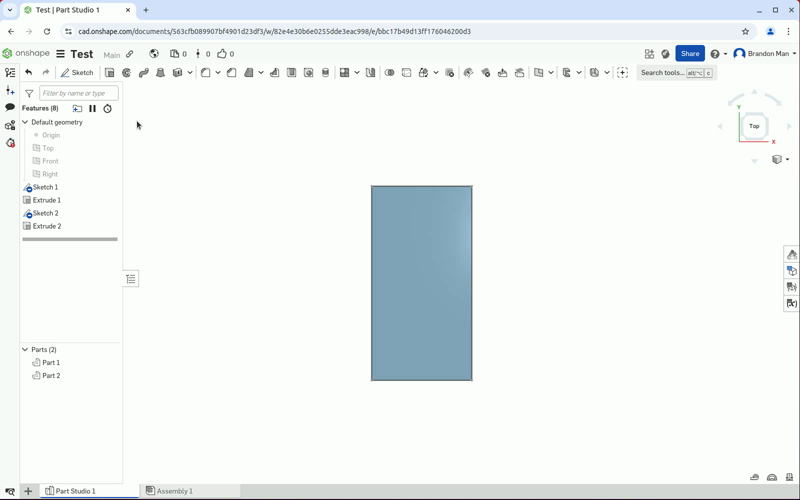
key(up, 3)
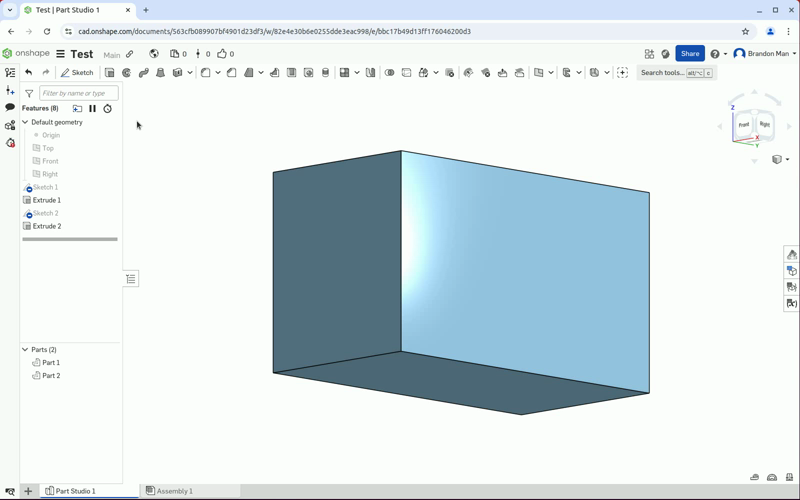
key(left, 3)
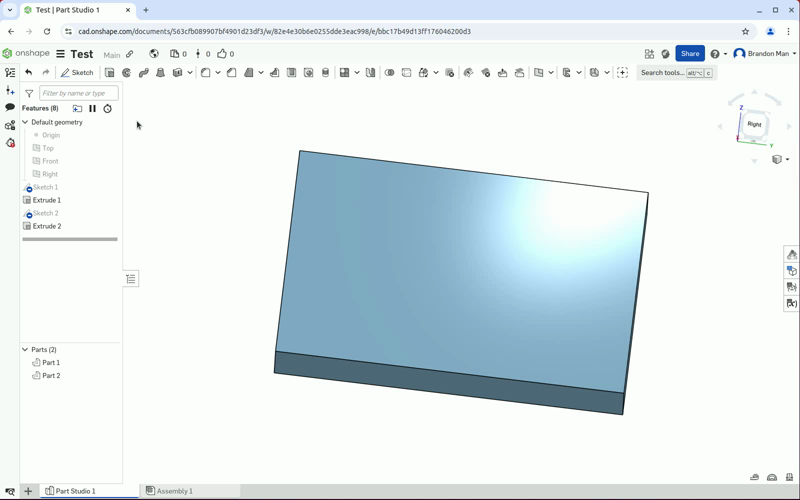
key(right, 3)
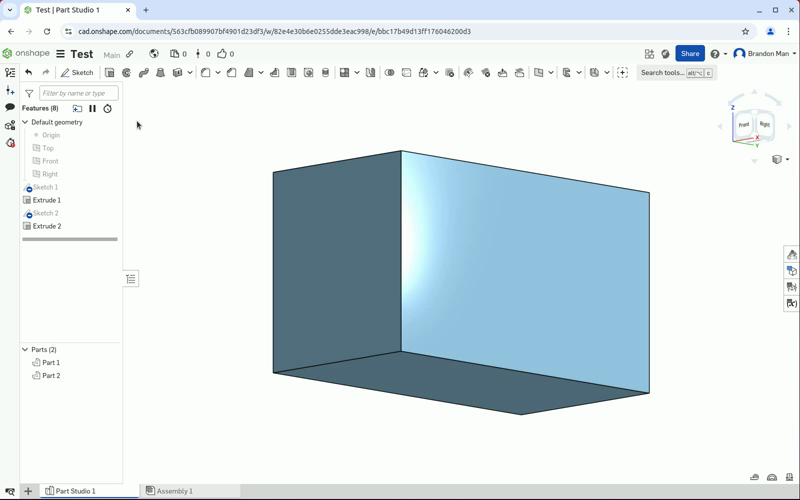
key(down, 3)
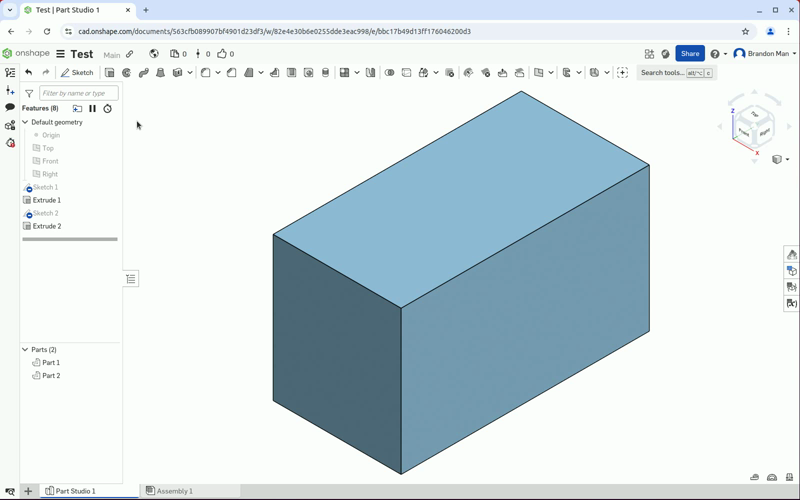
mouse_move(73, 189)
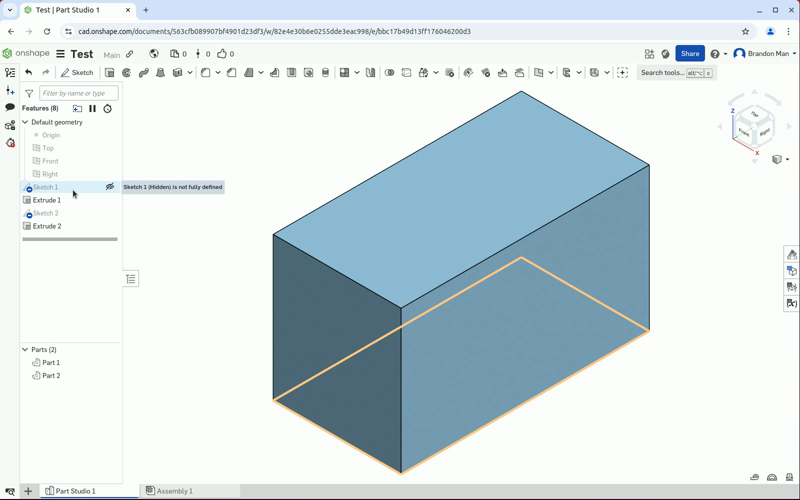
click(73, 189)